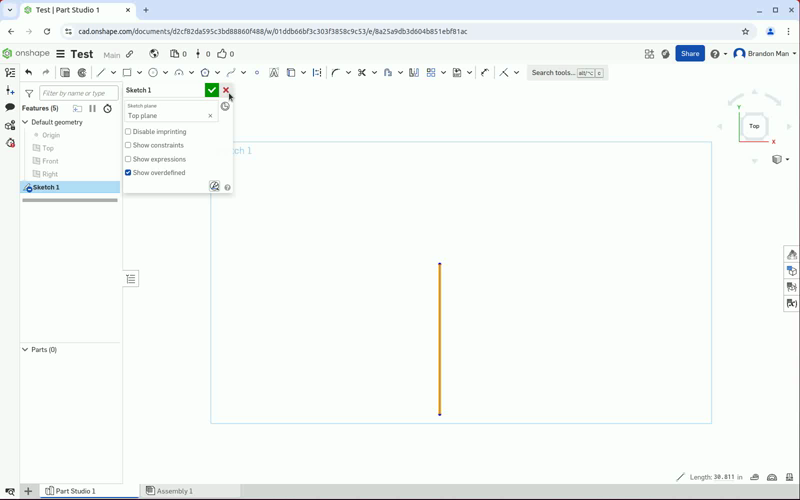
key(shift+h)
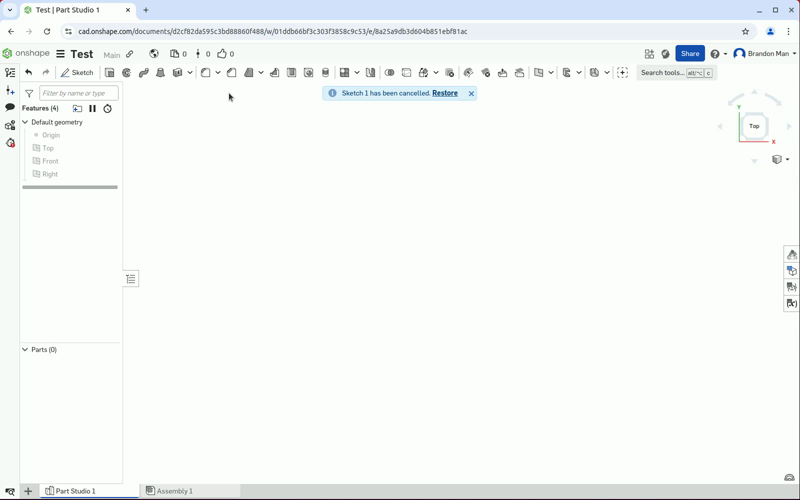
mouse_move(73, 352)
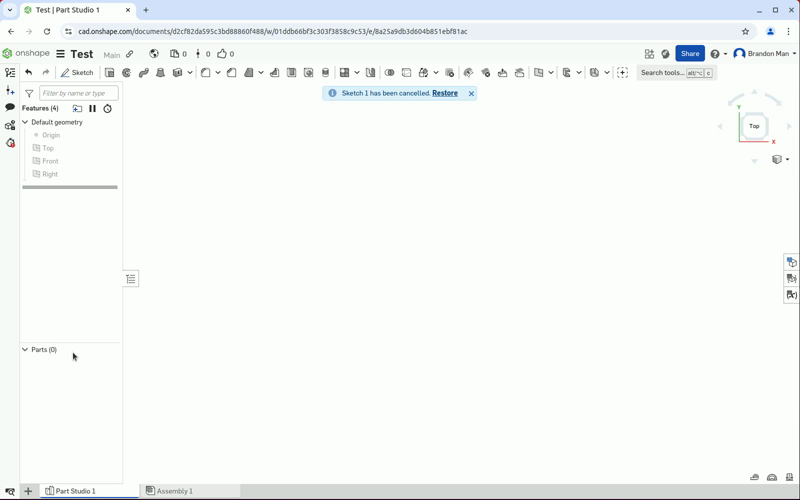
key(y)
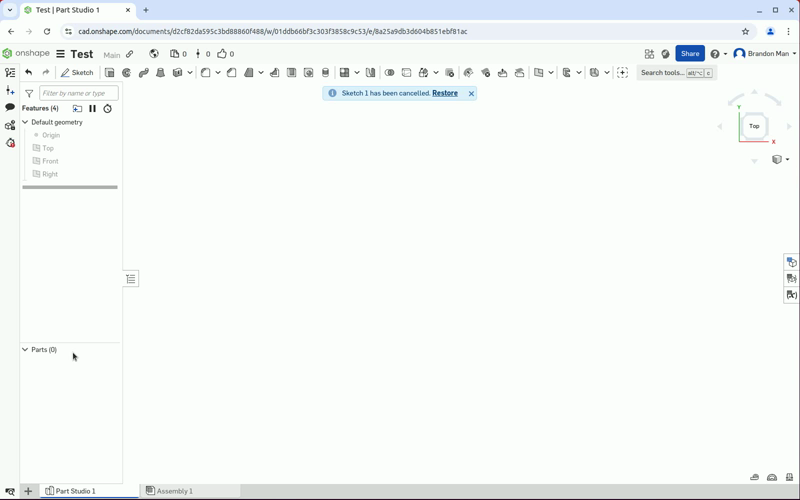
key(shift+p)
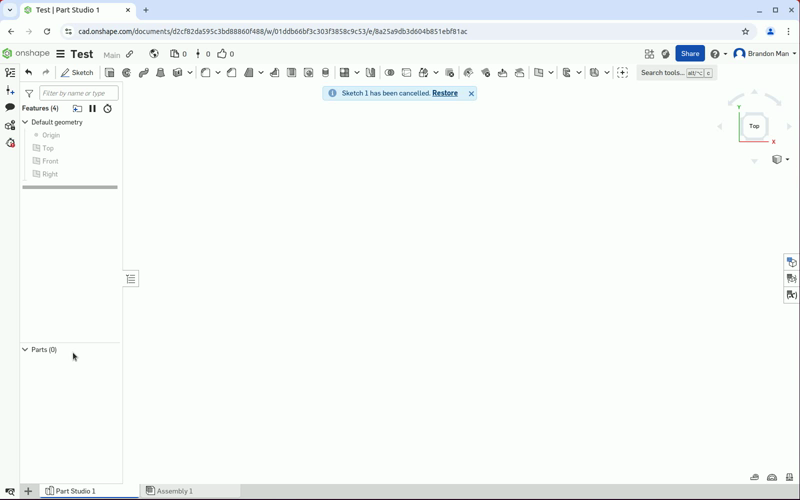
key(space)
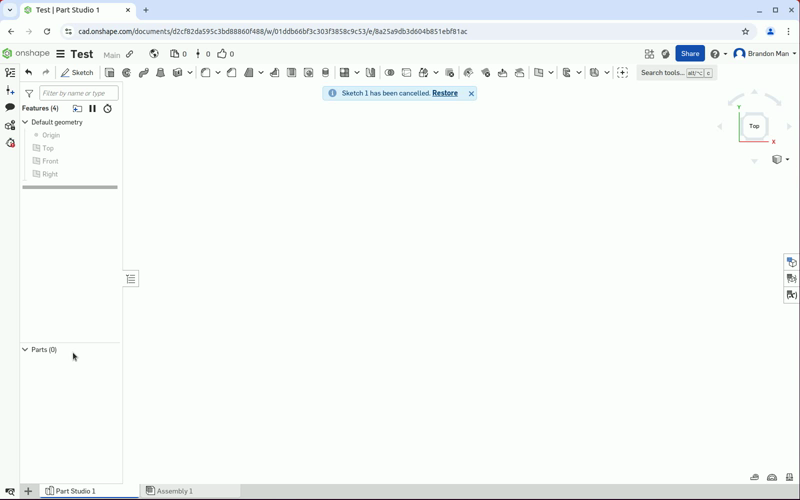
key_down(shift)
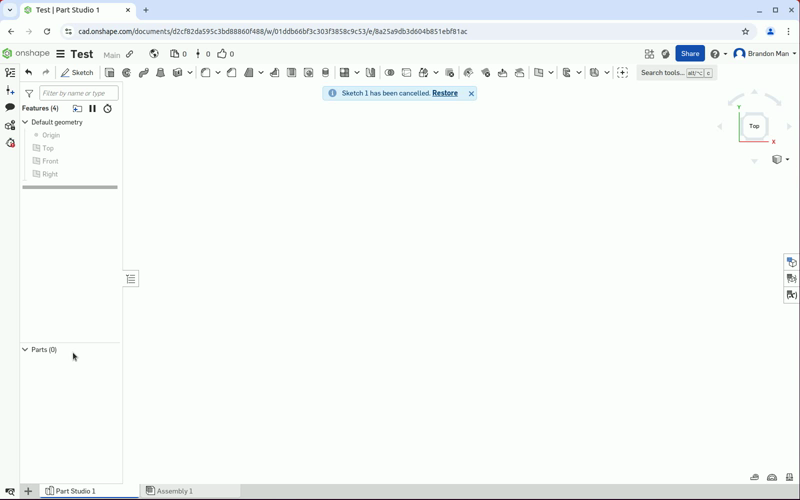
key(up)
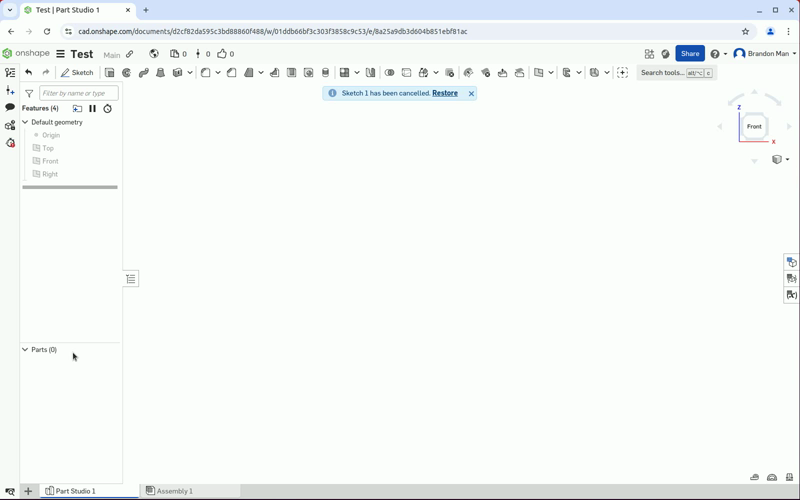
key_up(shift)
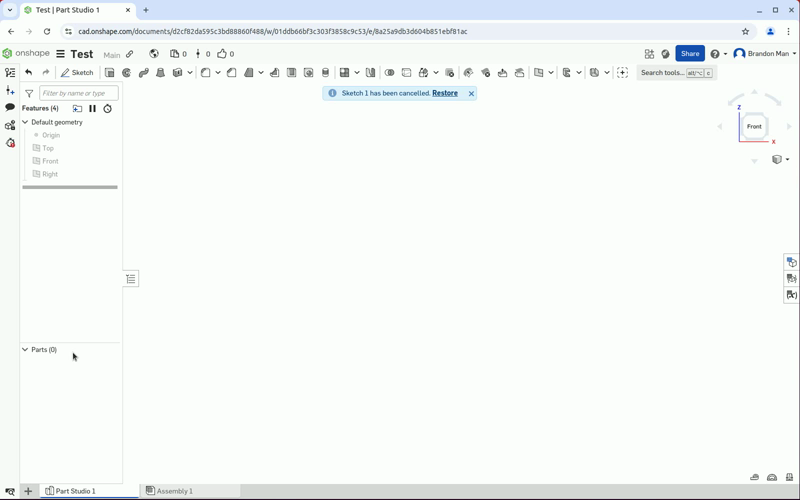
key(space)
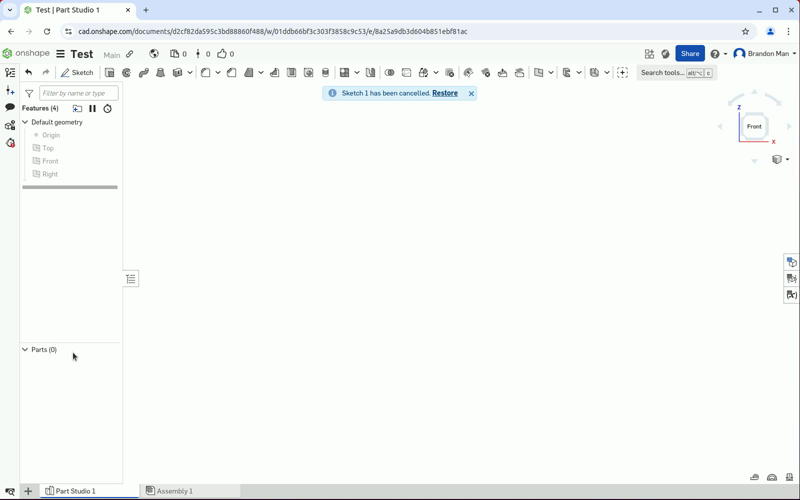
key_down(shift)
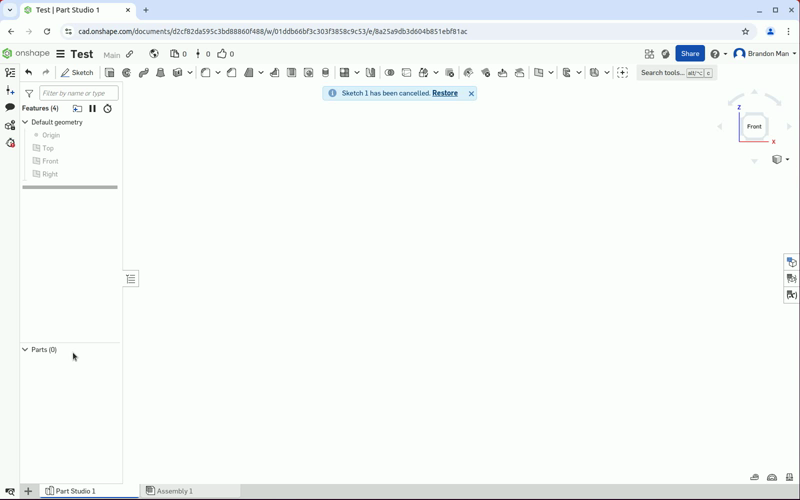
key(left)
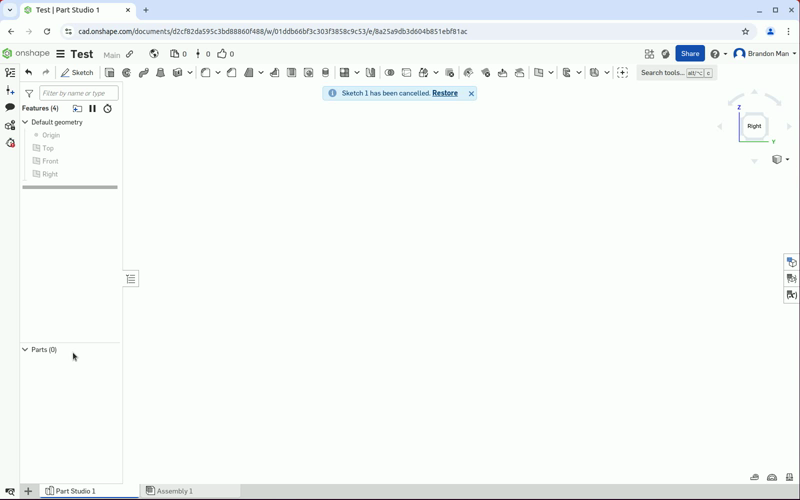
key_up(shift)
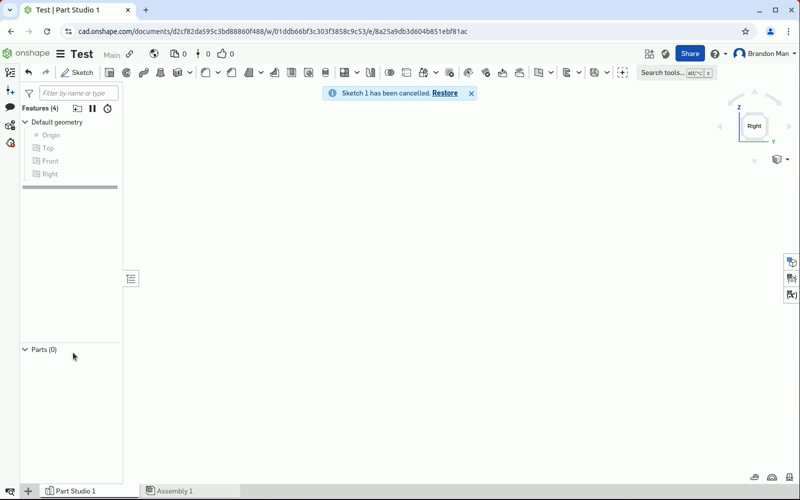
mouse_move(73, 352)
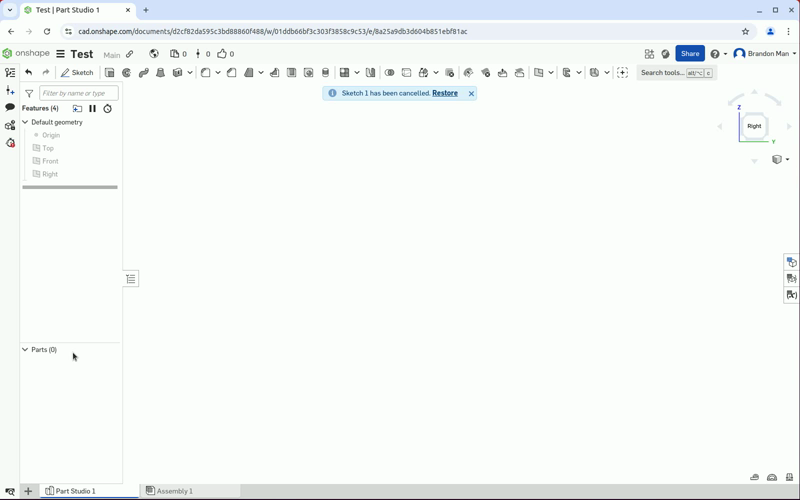
key(shift+y)
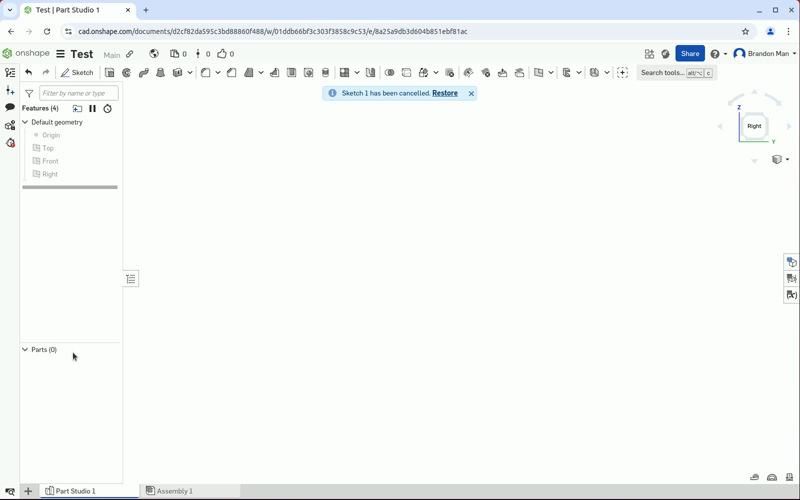
key(shift+s)
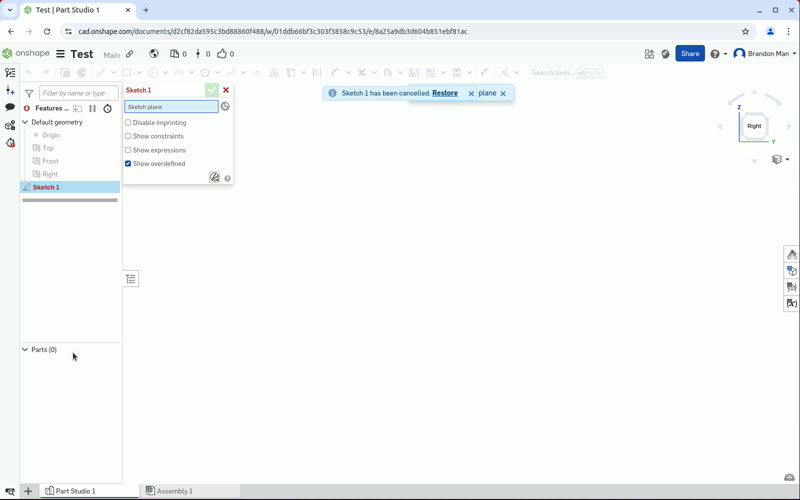
mouse_move(73, 176)
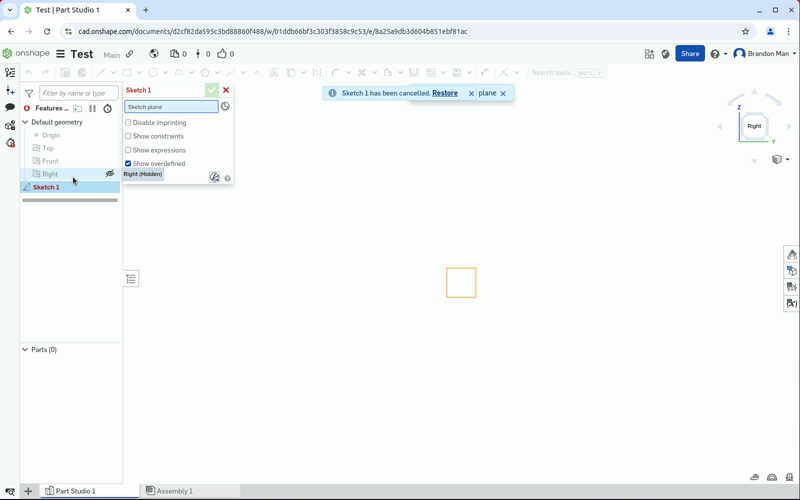
click(73, 176)
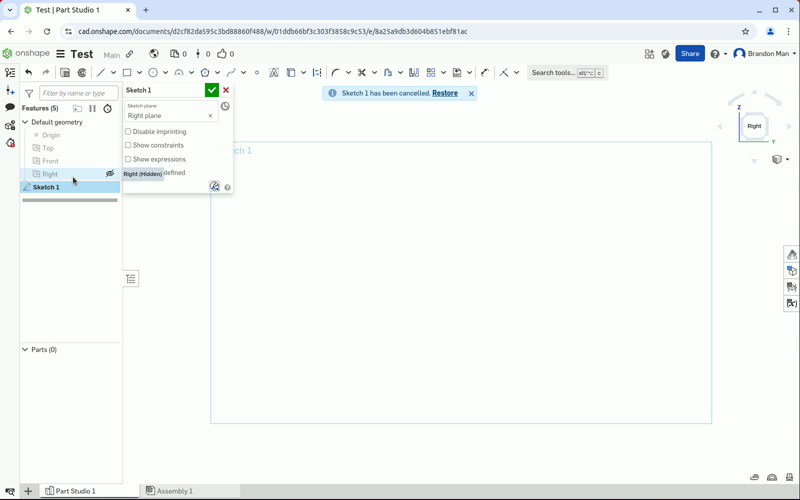
mouse_move(73, 352)
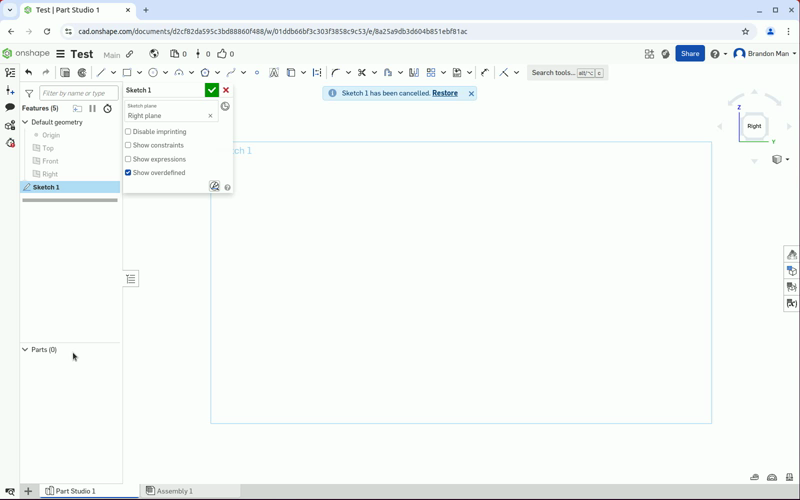
key(y)
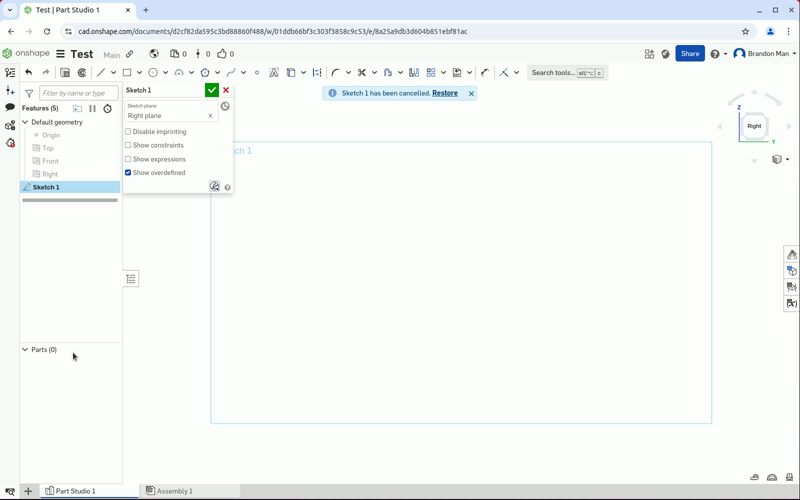
key(c)
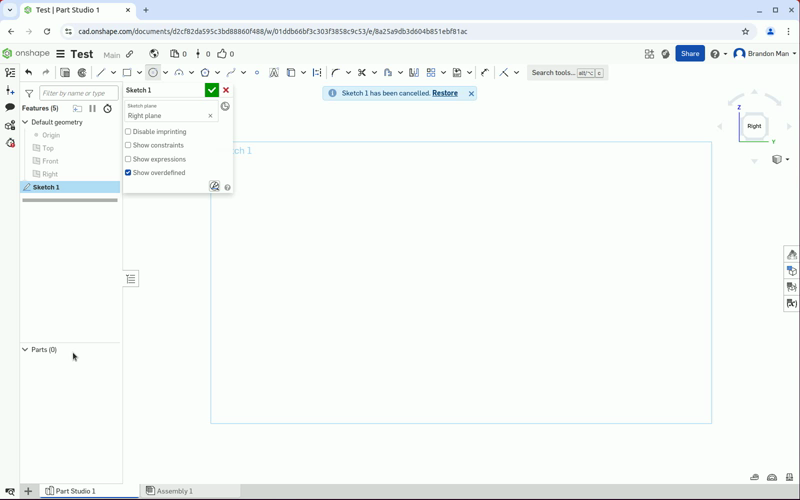
key_down(shift)
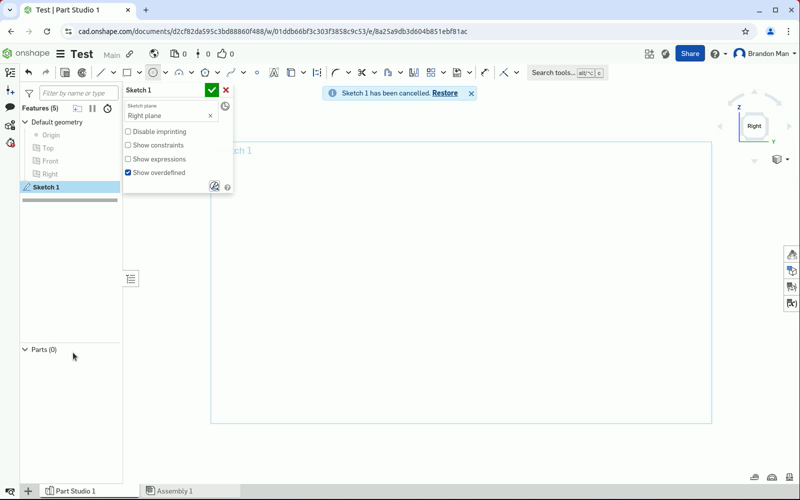
mouse_move(461, 282)
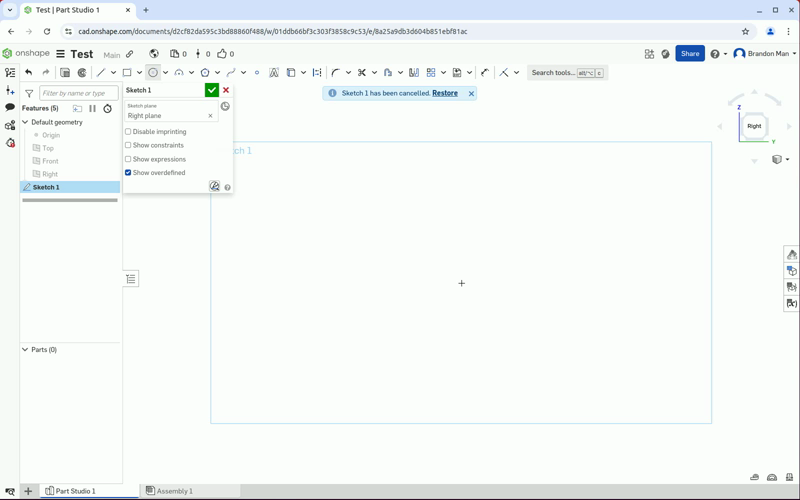
click(461, 282)
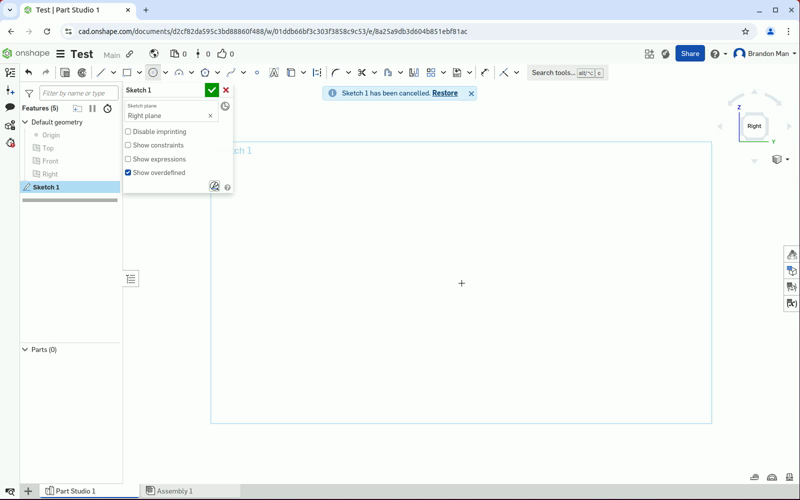
key_up(shift)
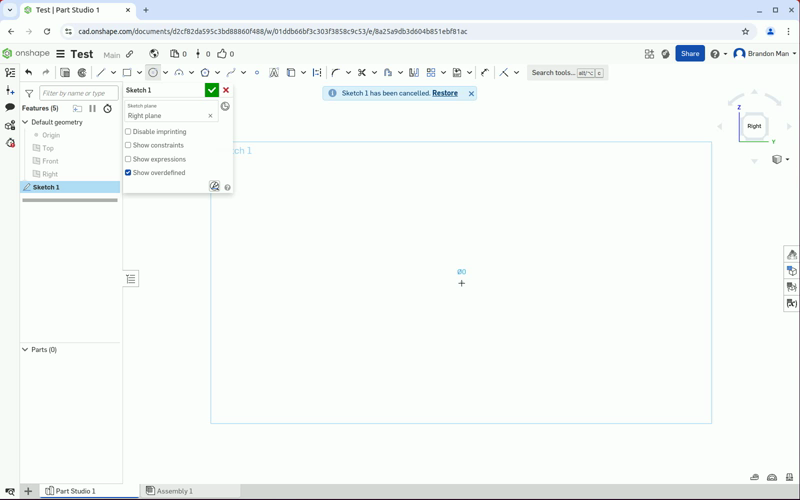
mouse_move(479, 282)
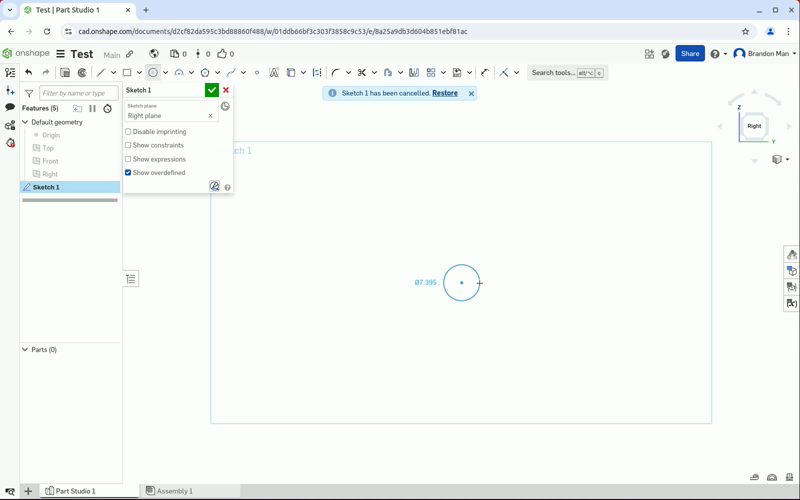
click(479, 282)
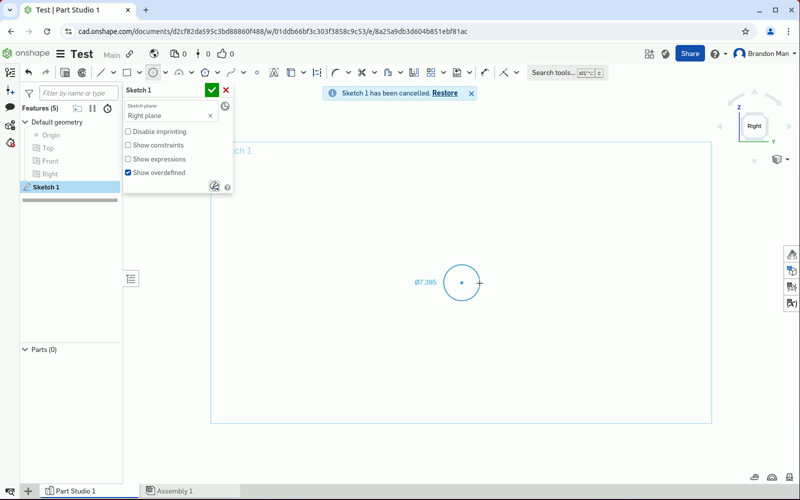
key(esc)
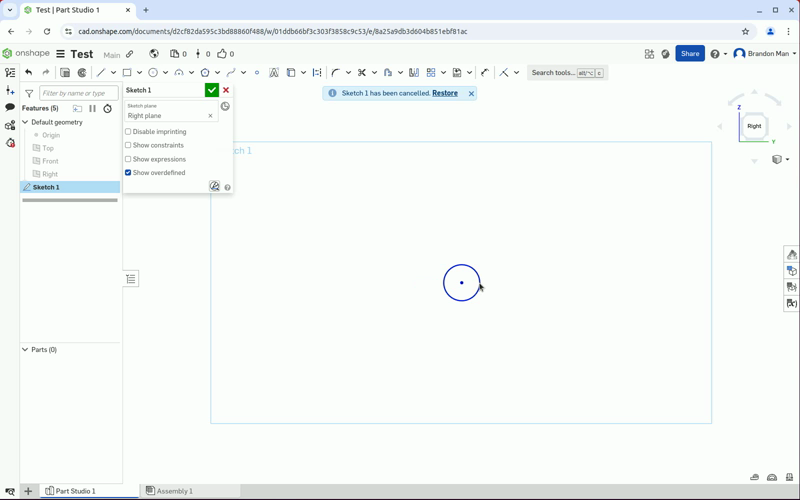
mouse_move(461, 284)
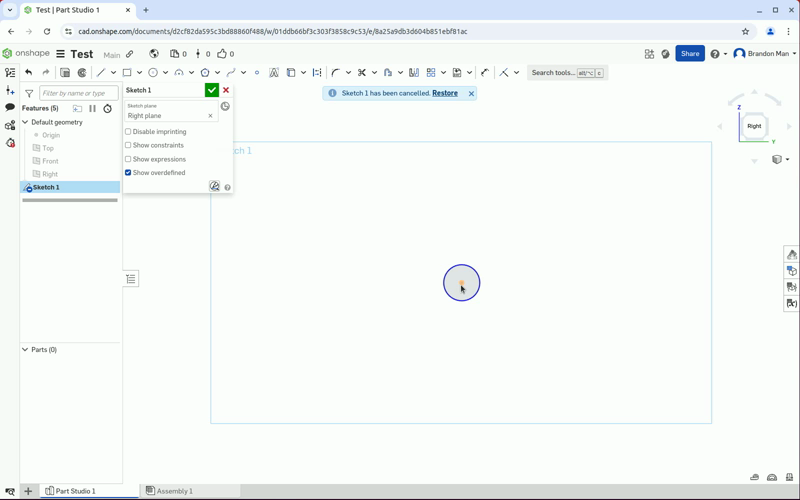
scroll(6)
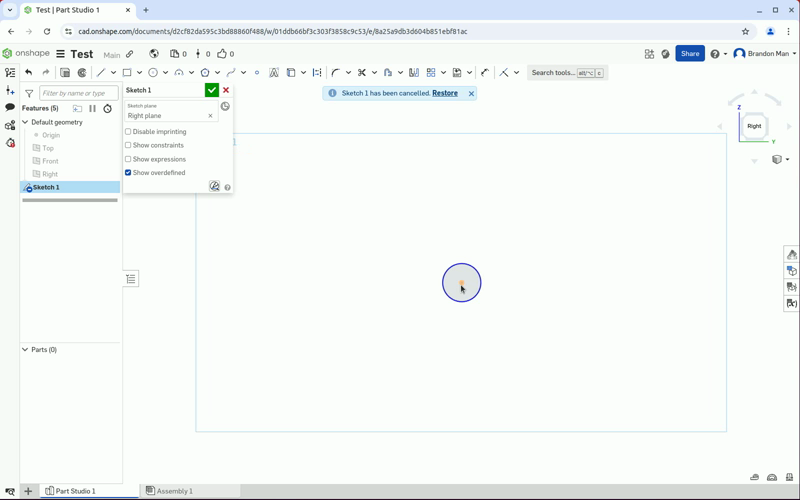
scroll(6)
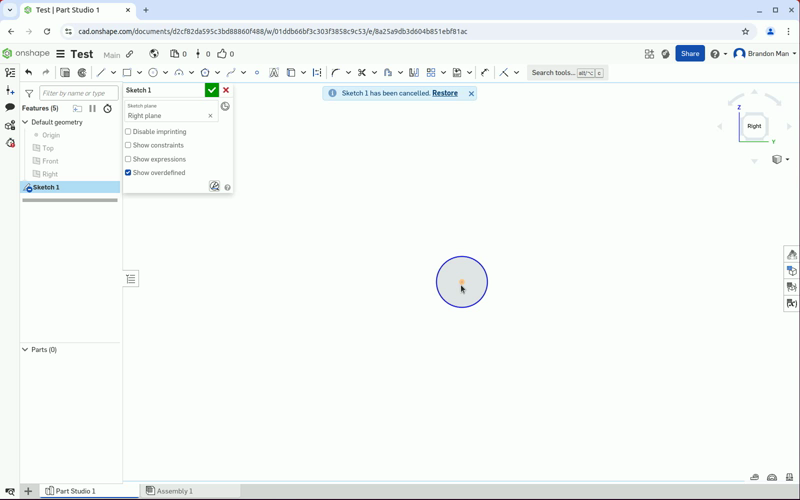
scroll(6)
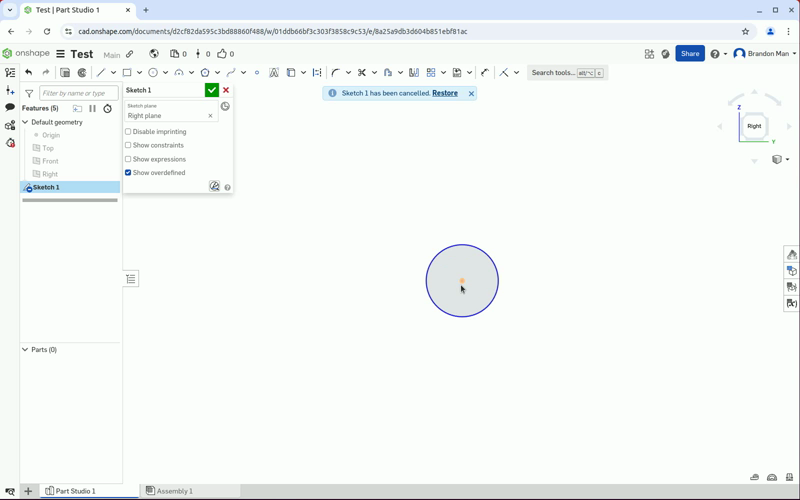
scroll(6)
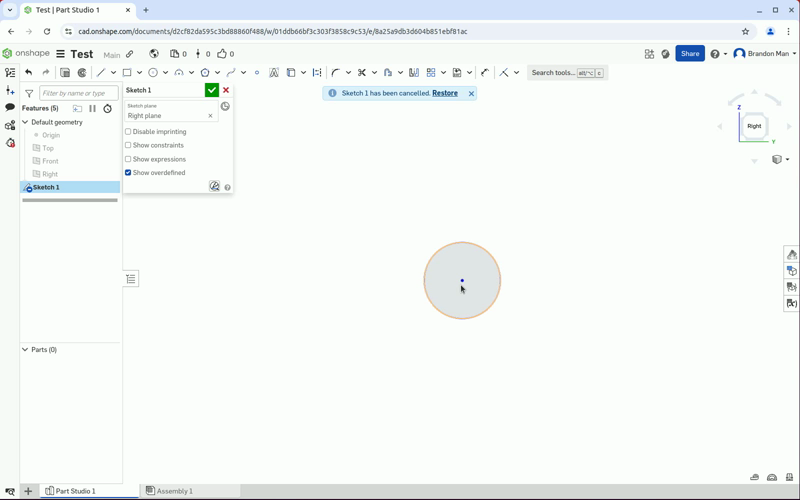
scroll(6)
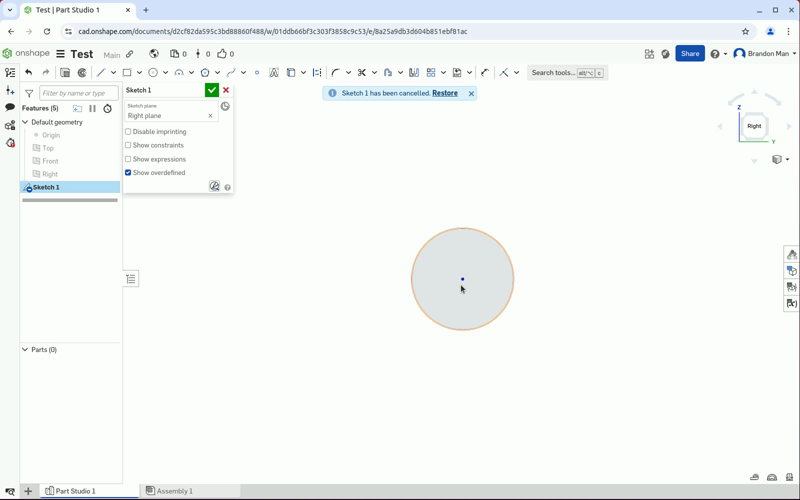
scroll(6)
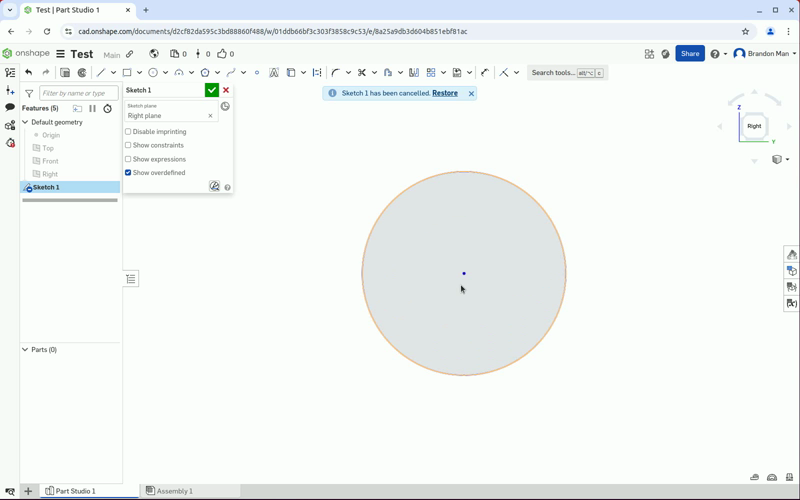
scroll(6)
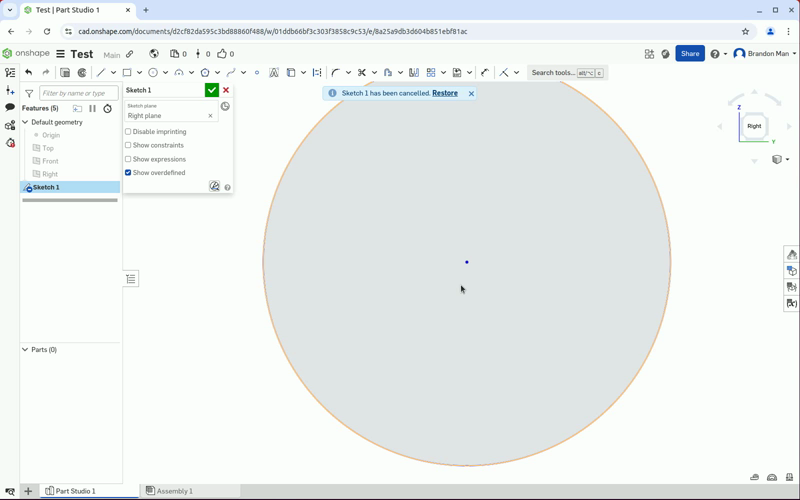
click(461, 284)
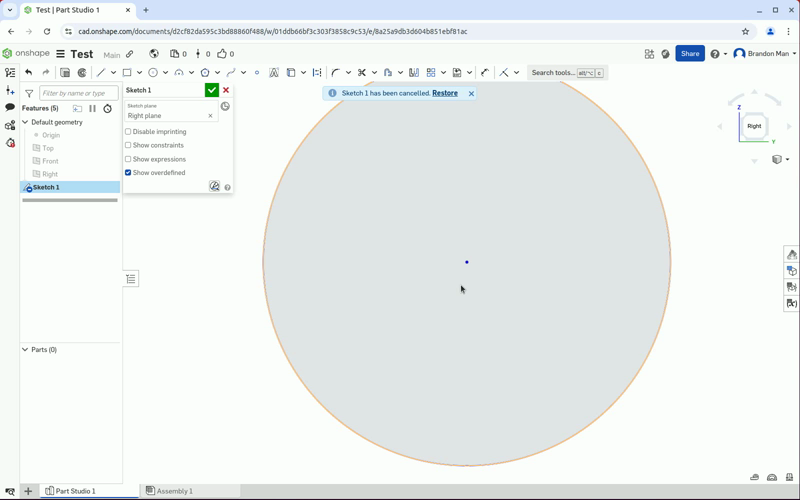
scroll(-6)
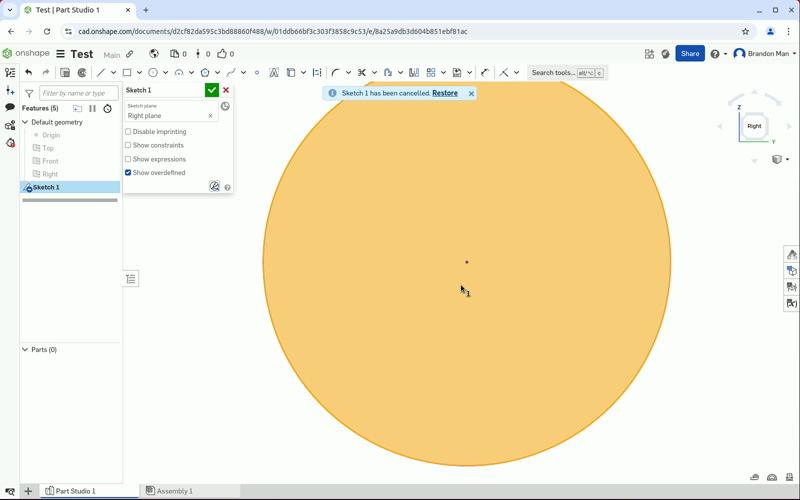
scroll(-6)
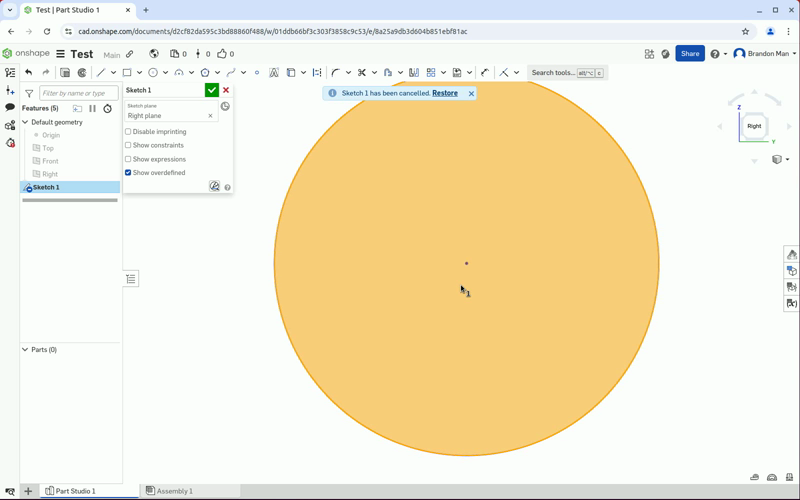
scroll(-6)
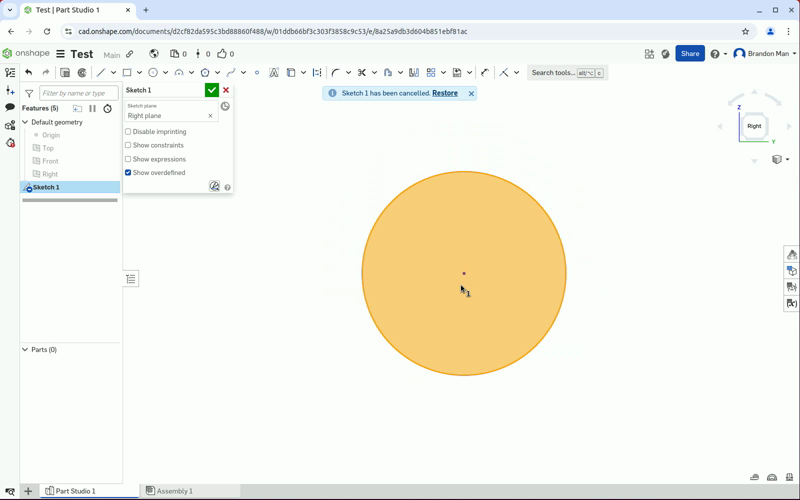
scroll(-6)
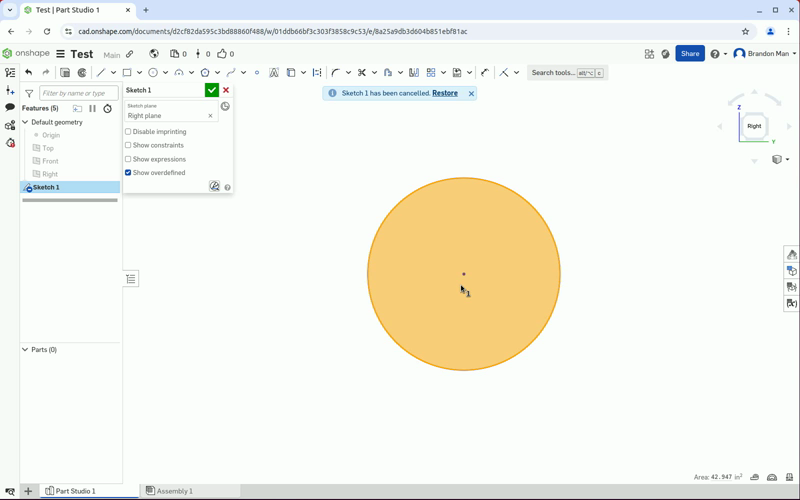
scroll(-6)
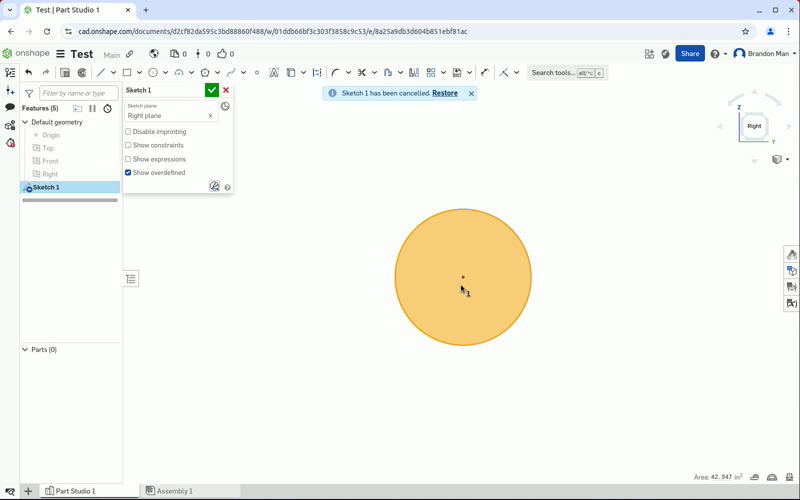
scroll(-6)
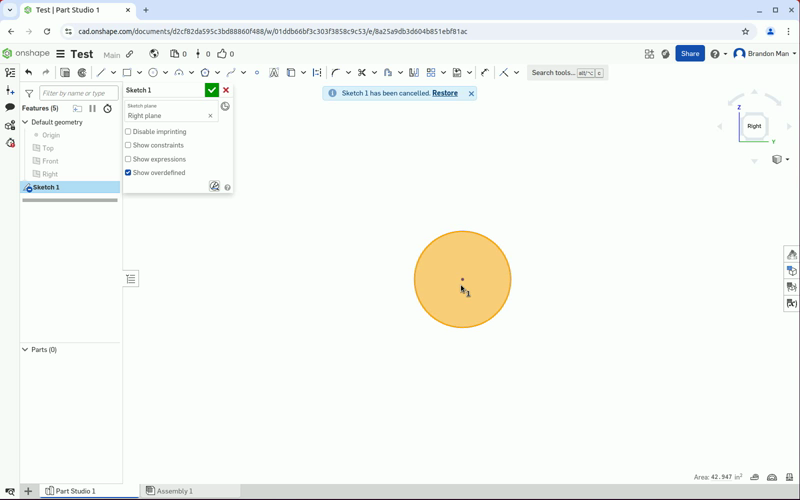
scroll(-6)
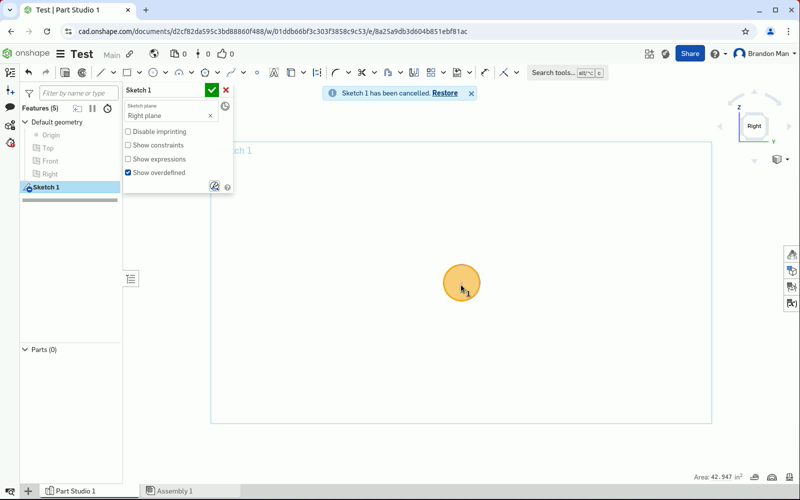
mouse_move(73, 352)
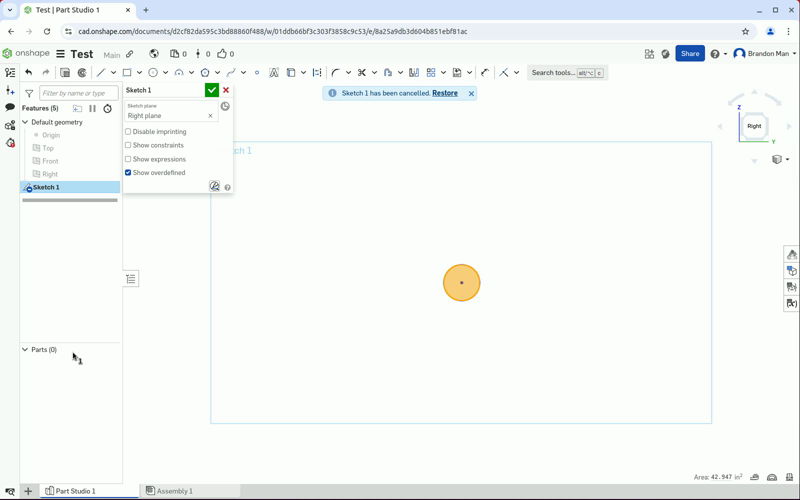
key(shift+y)
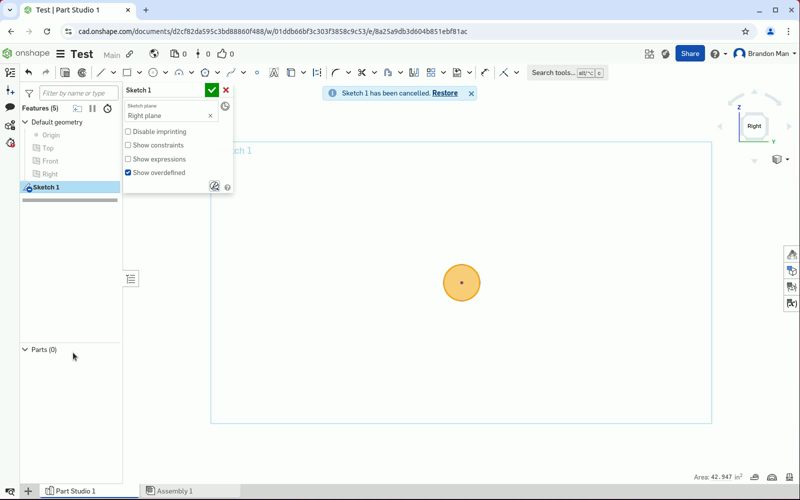
key(shift+e)
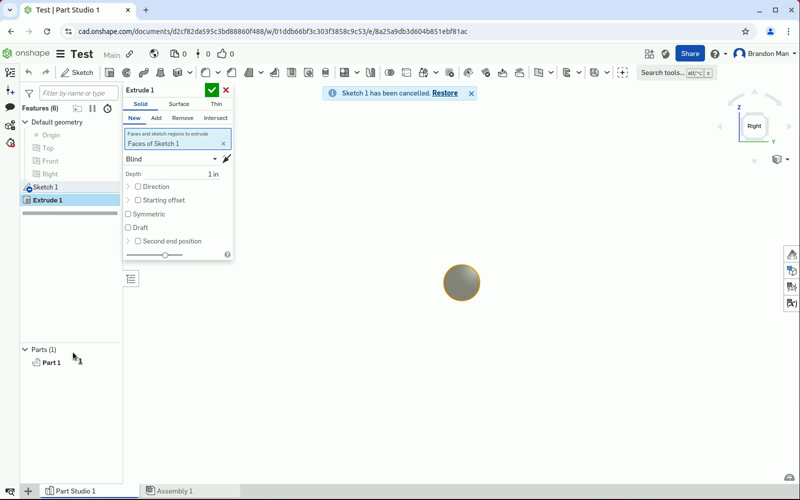
mouse_move(143, 106)
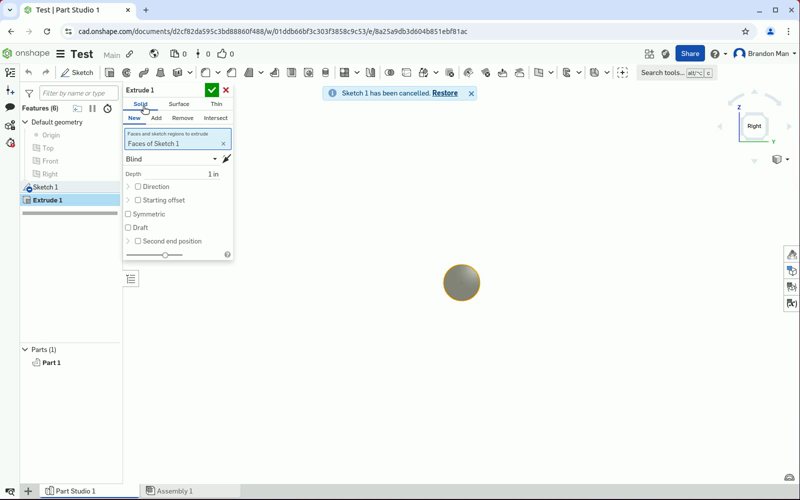
click(143, 106)
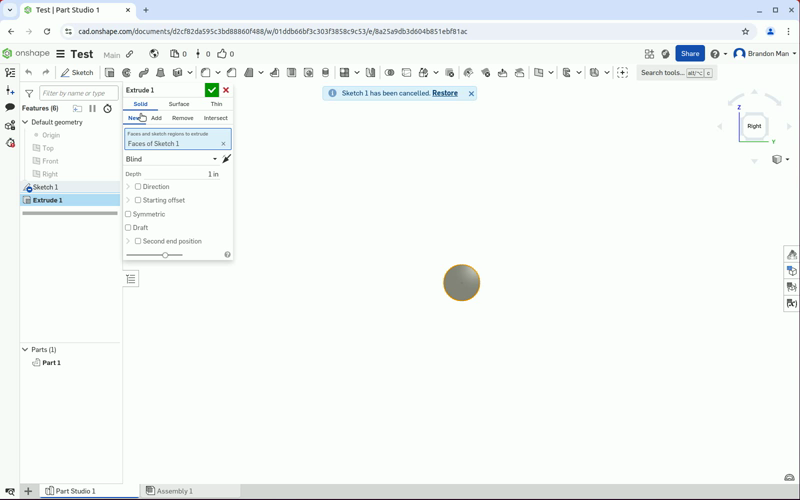
mouse_move(137, 120)
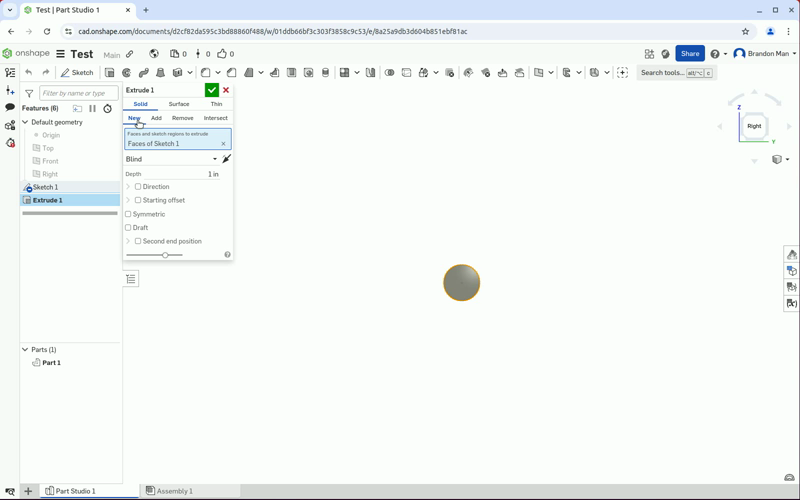
click(137, 120)
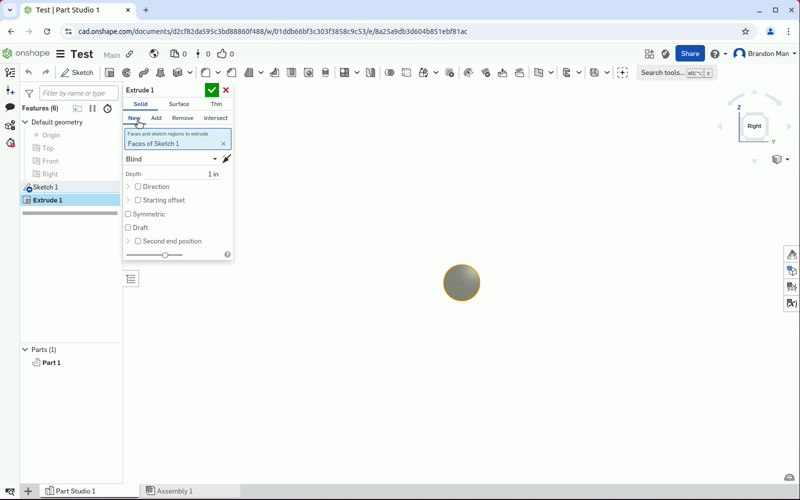
key(tab, 4)
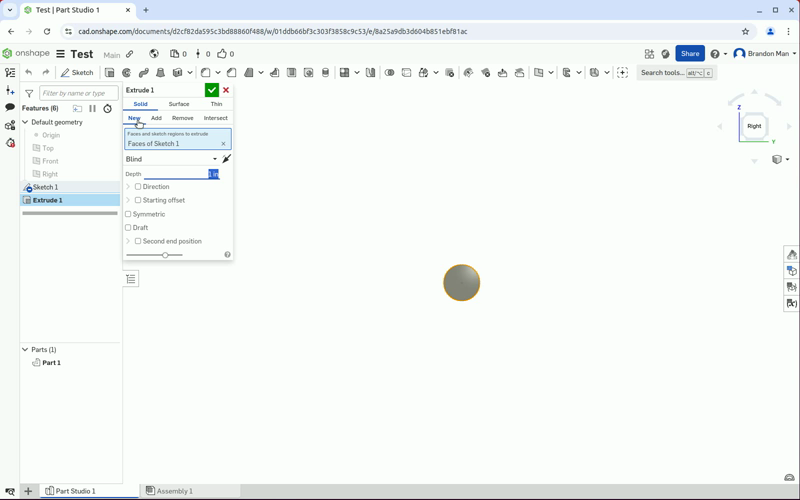
text(19.738)
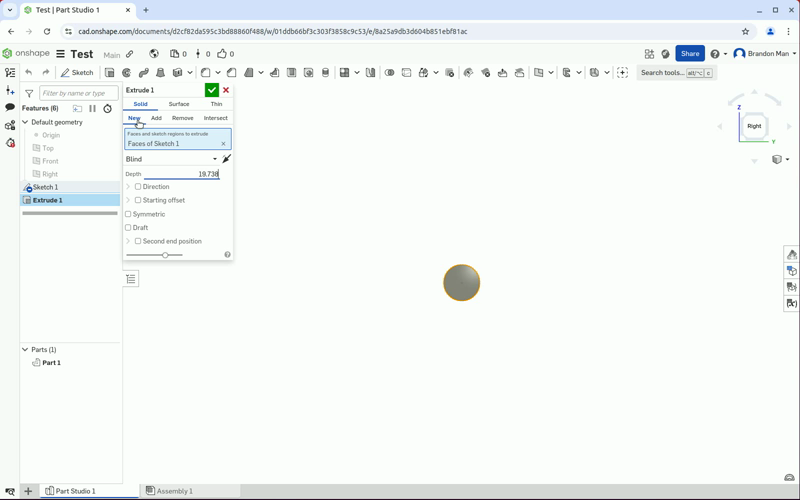
key(enter)
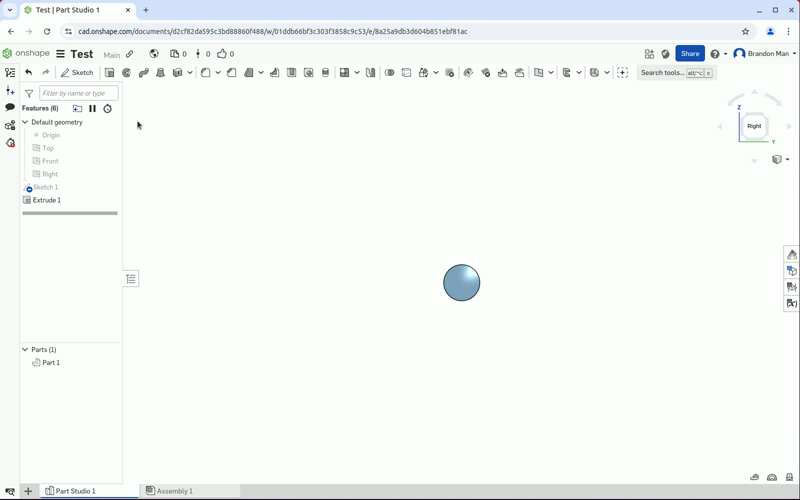
key(shift+h)
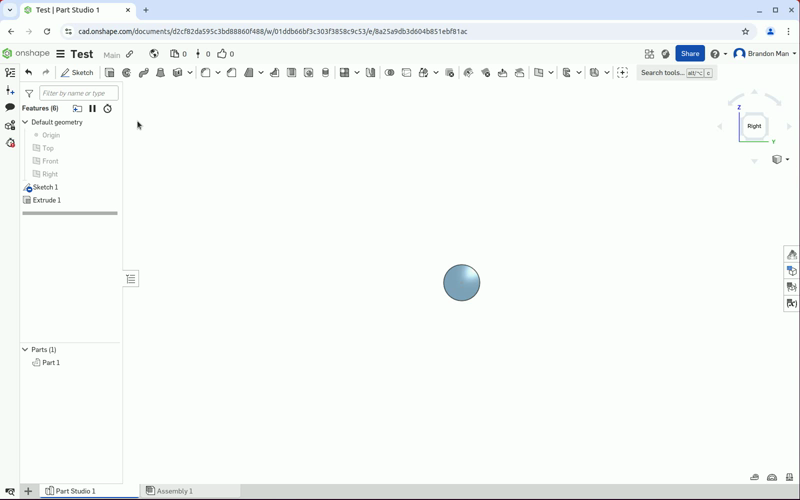
key(shift+h)
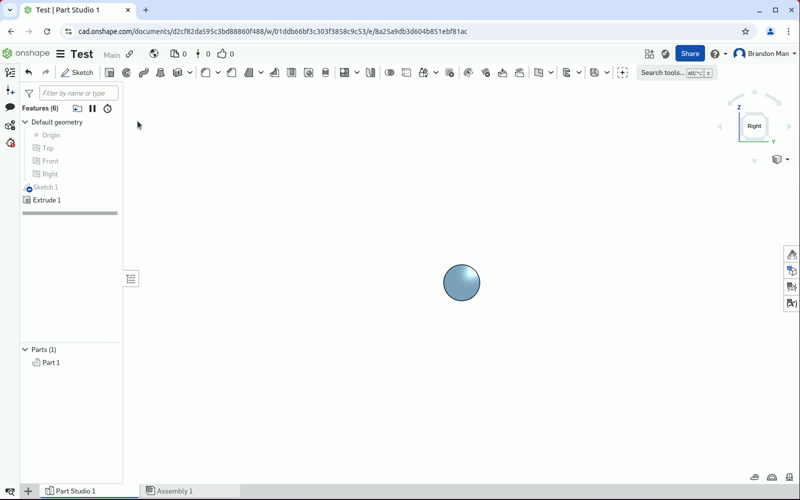
mouse_move(73, 189)
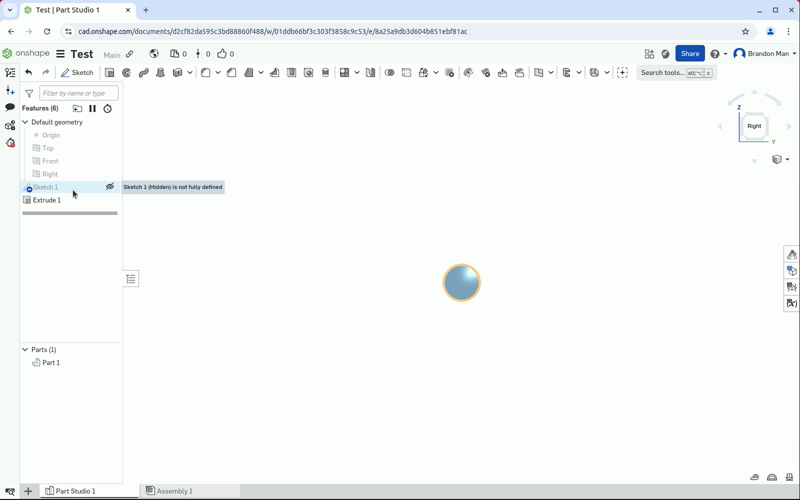
click(73, 189)
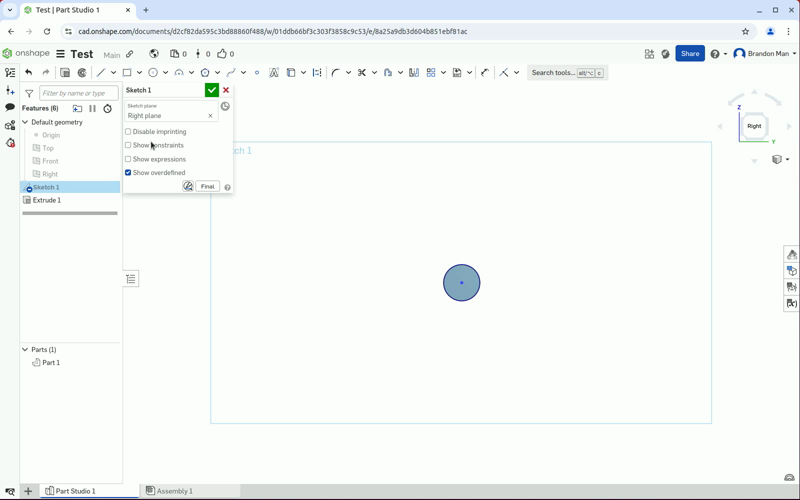
mouse_move(229, 92)
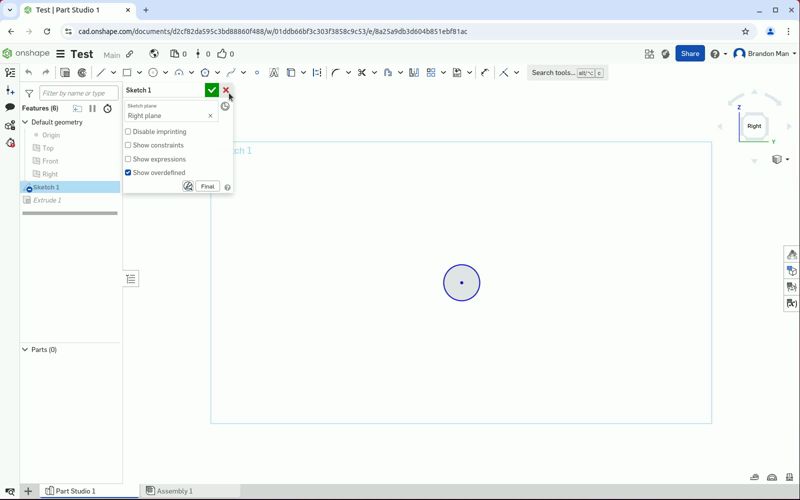
click(229, 92)
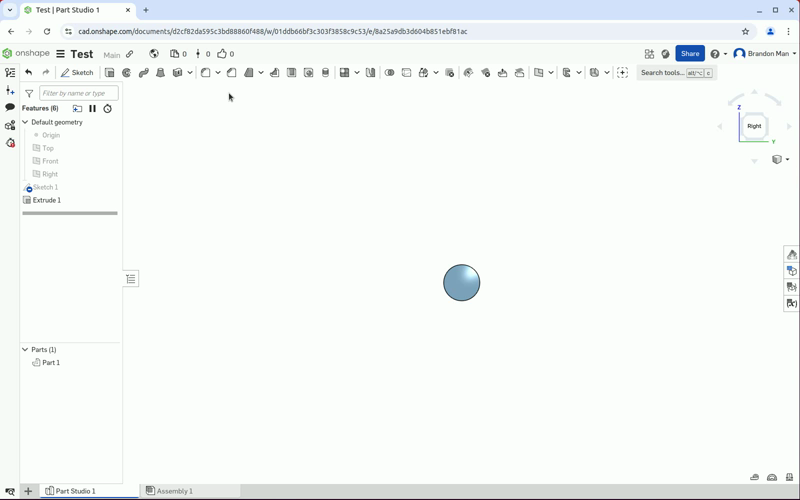
mouse_move(541, 75)
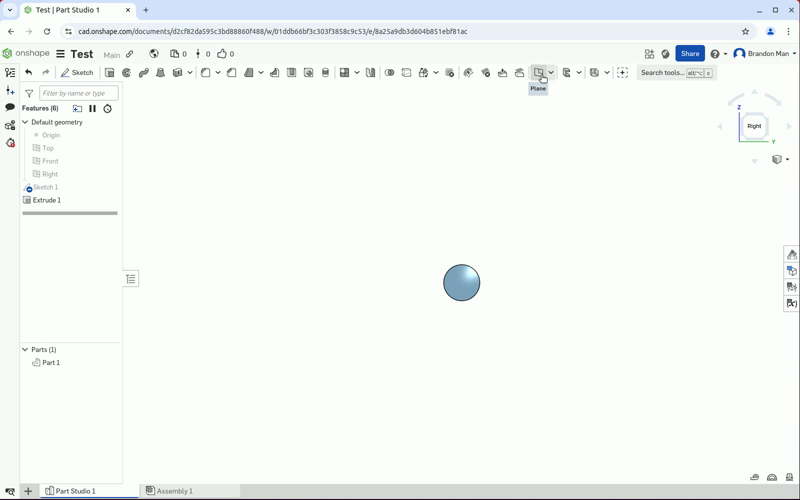
click(541, 75)
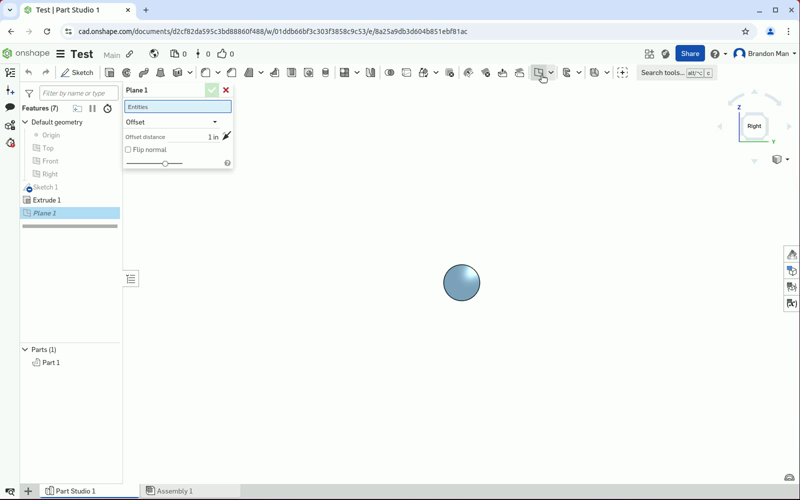
mouse_move(73, 176)
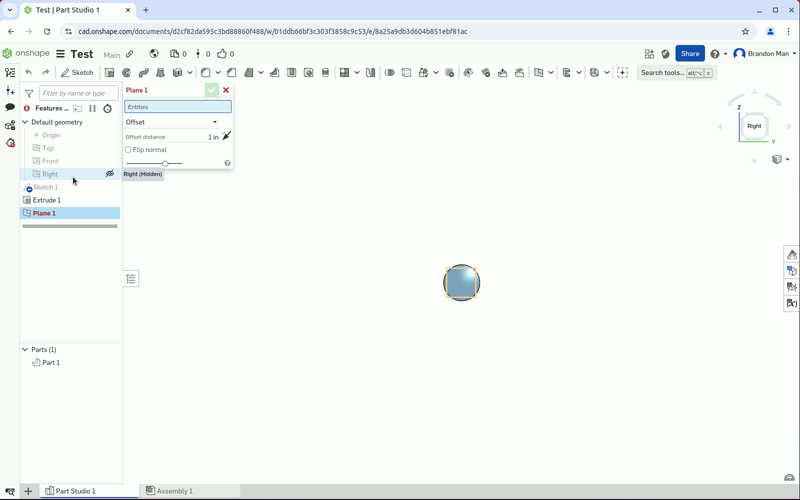
click(73, 176)
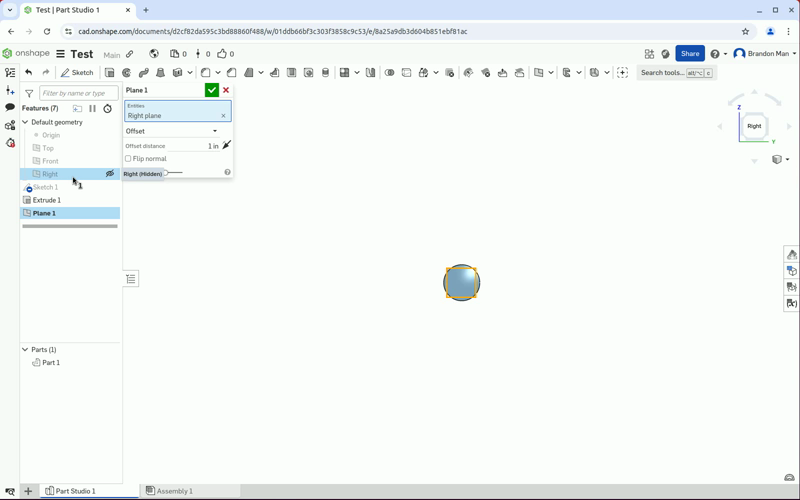
key(tab, 2)
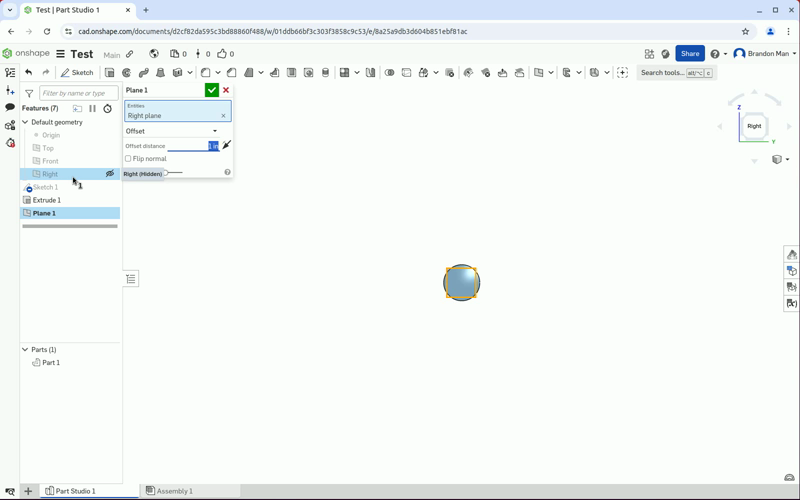
text(19.75)
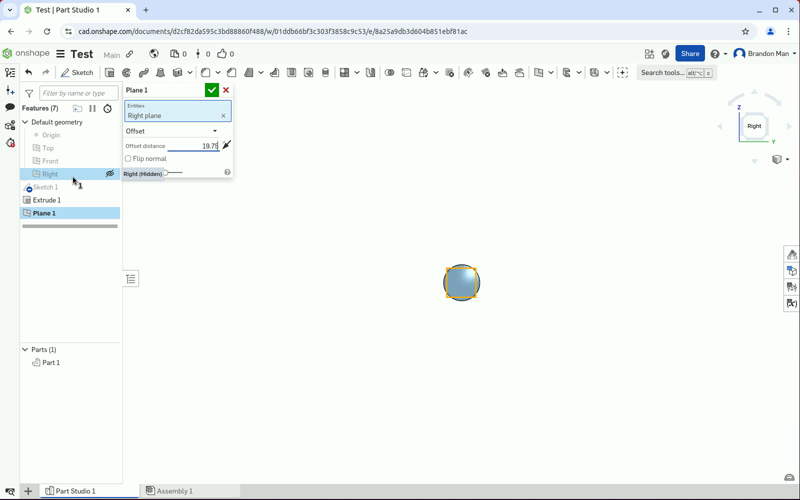
key(enter, 2)
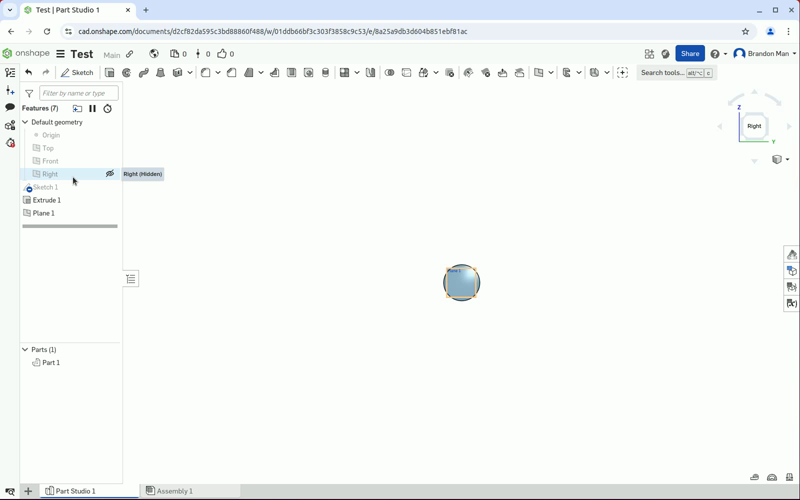
key(shift+s)
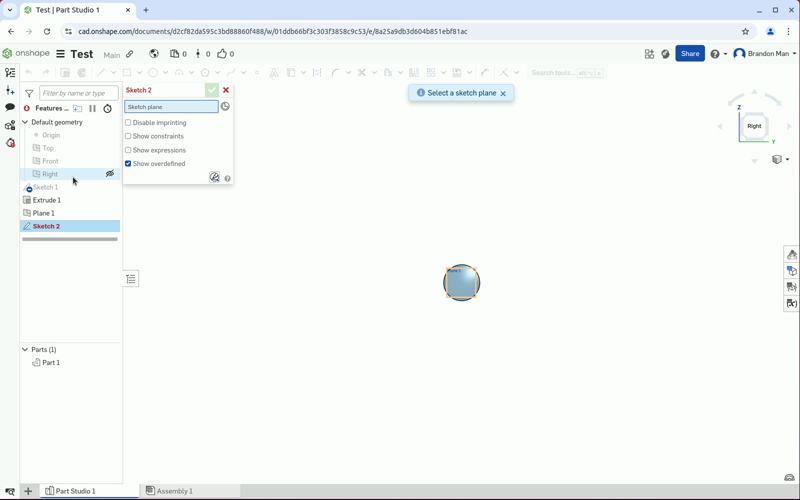
mouse_move(73, 215)
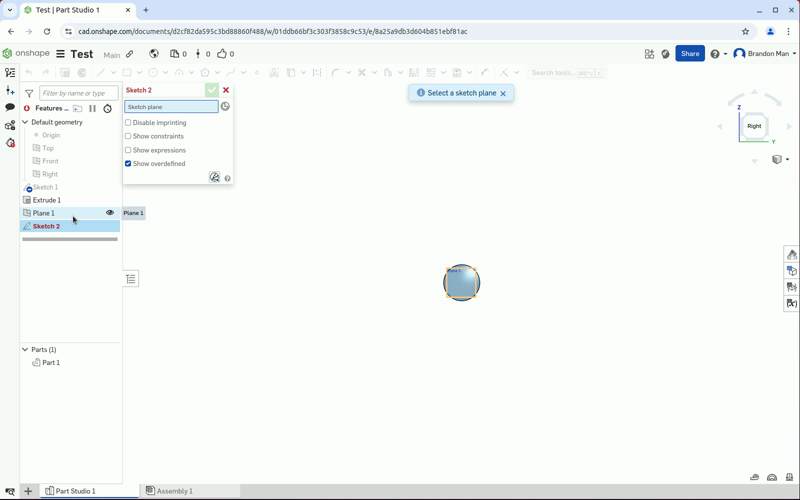
click(73, 215)
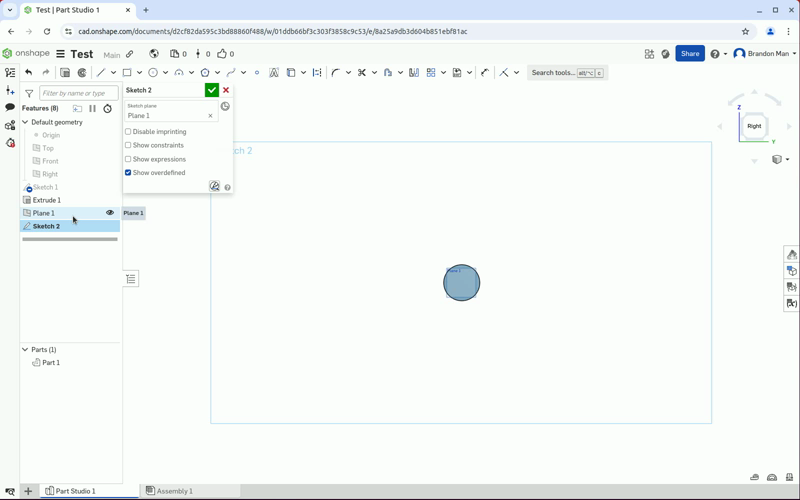
mouse_move(73, 352)
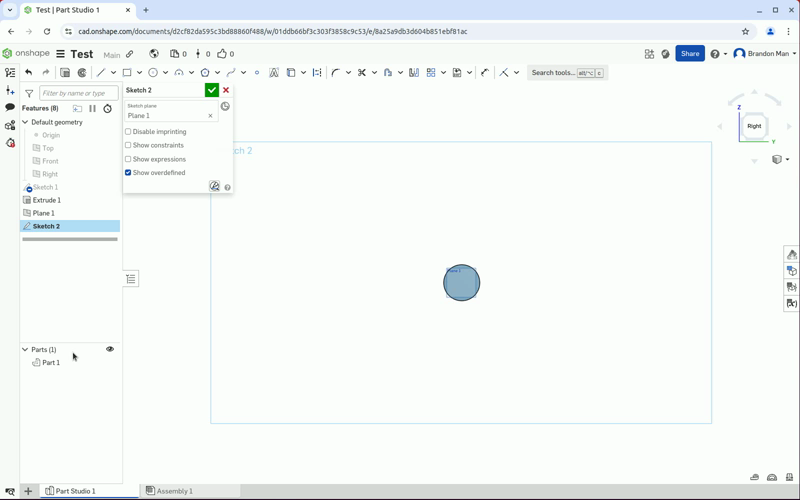
key(y)
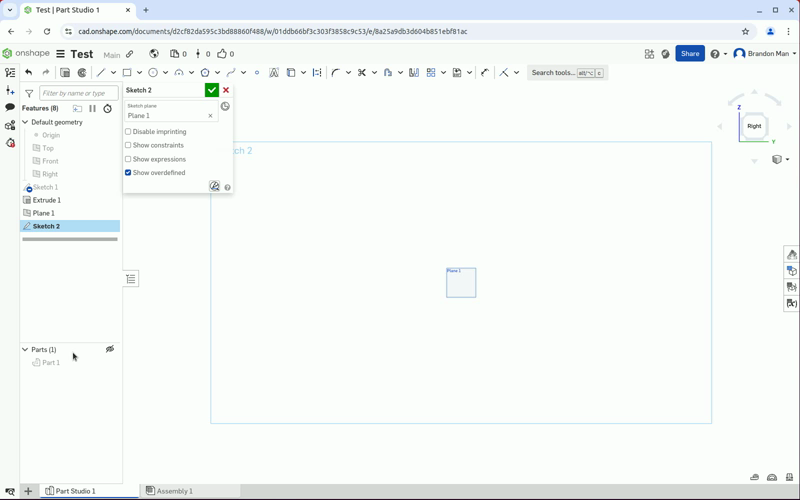
key(c)
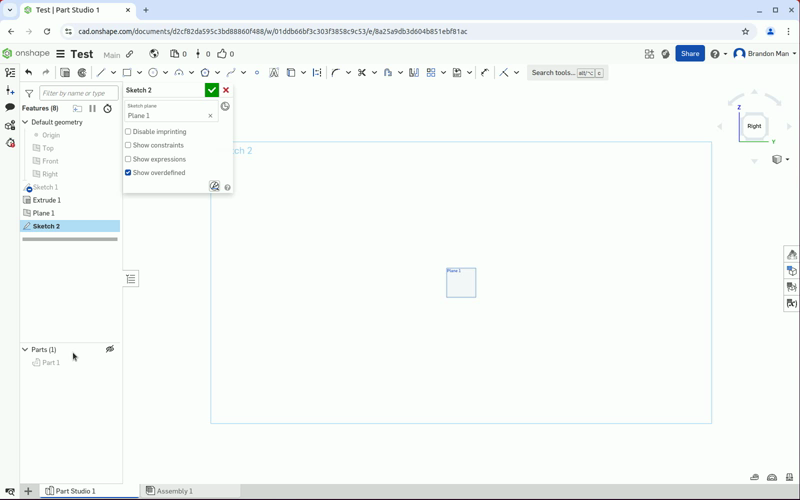
key_down(shift)
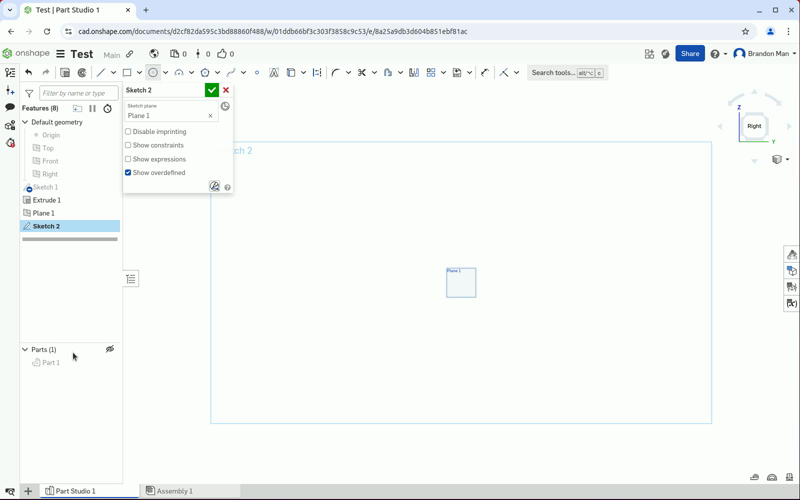
mouse_move(461, 282)
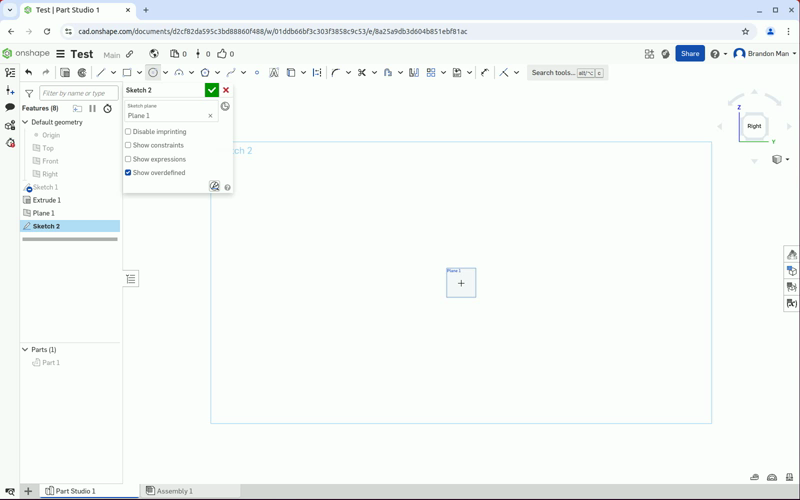
click(461, 282)
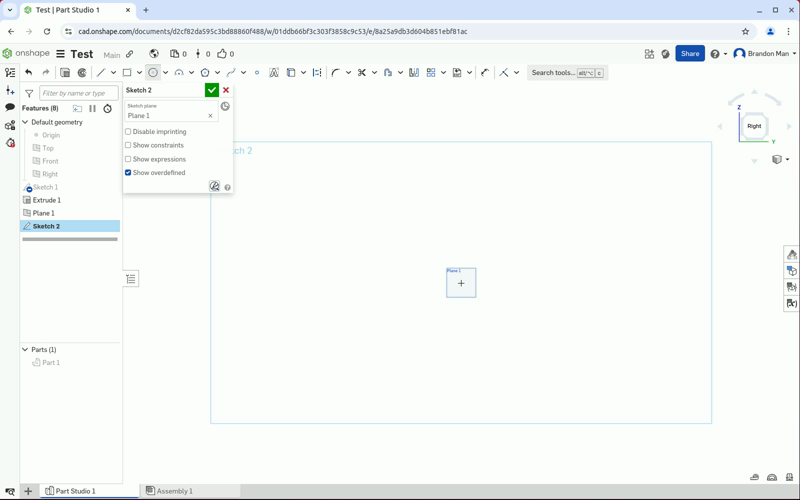
key_up(shift)
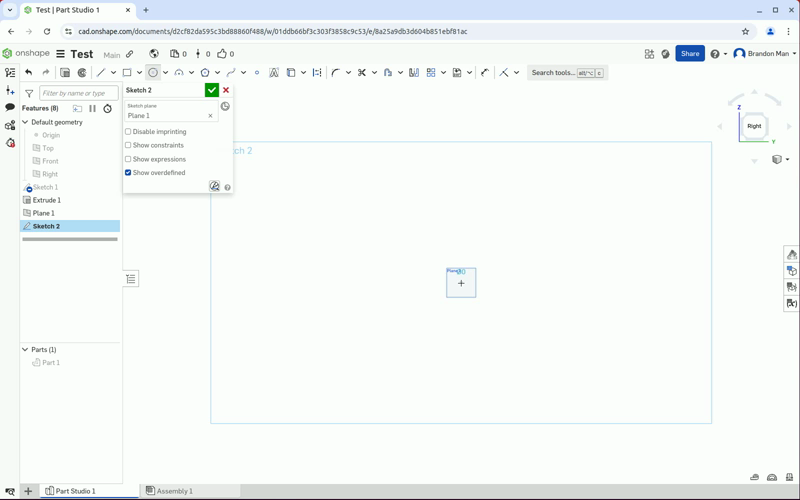
mouse_move(471, 282)
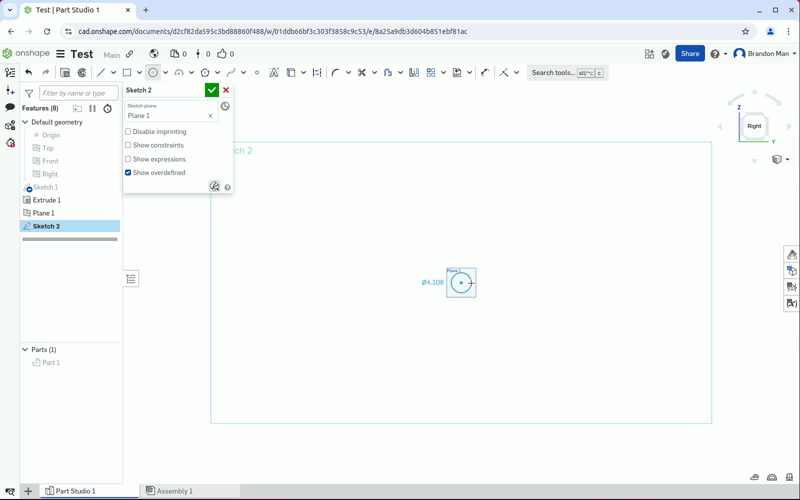
click(471, 282)
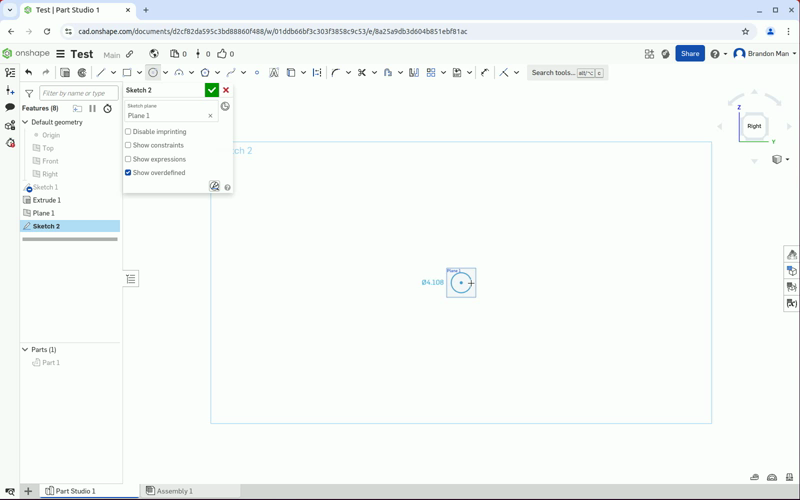
key(esc)
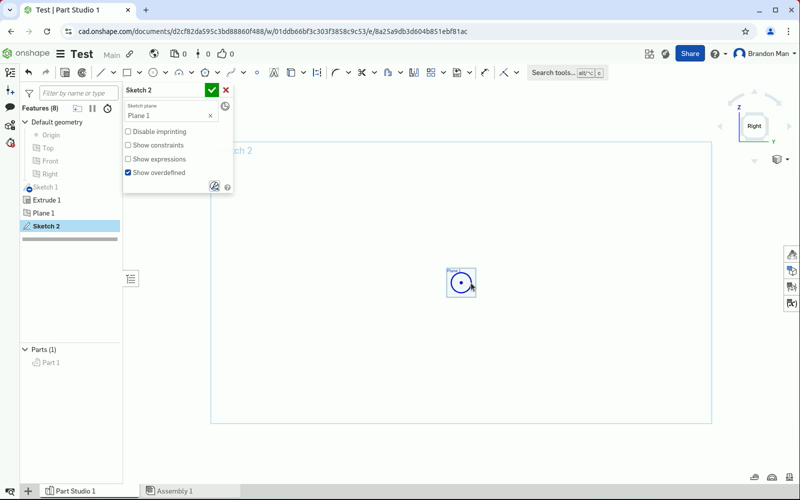
mouse_move(456, 282)
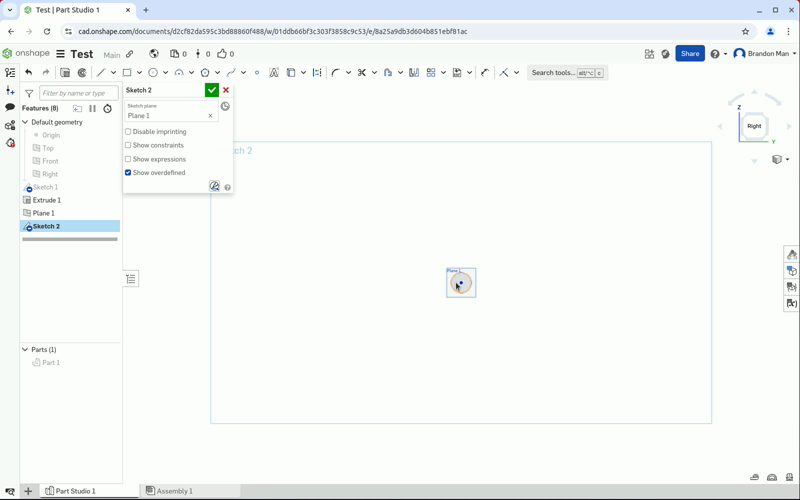
scroll(6)
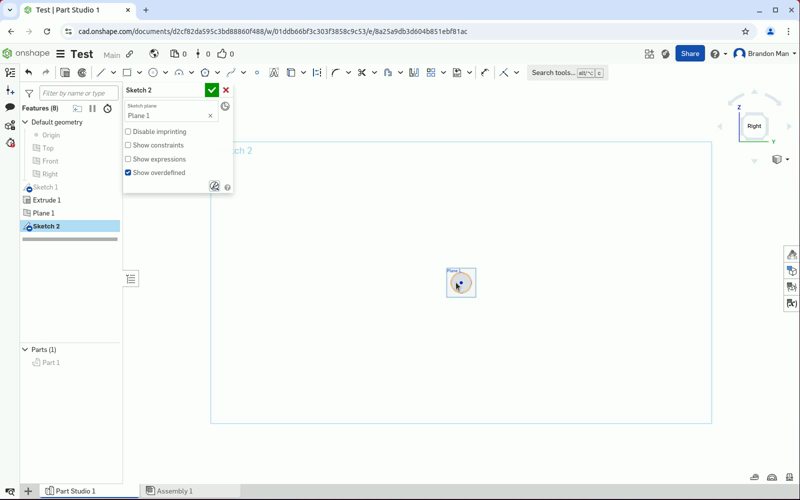
scroll(6)
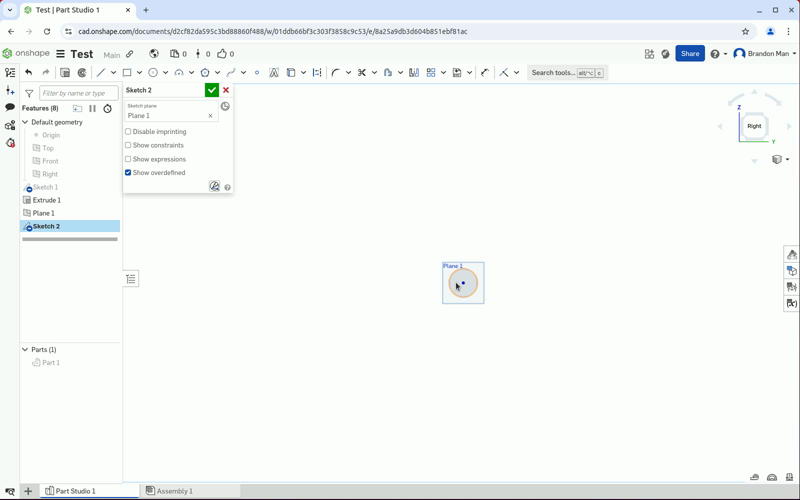
scroll(6)
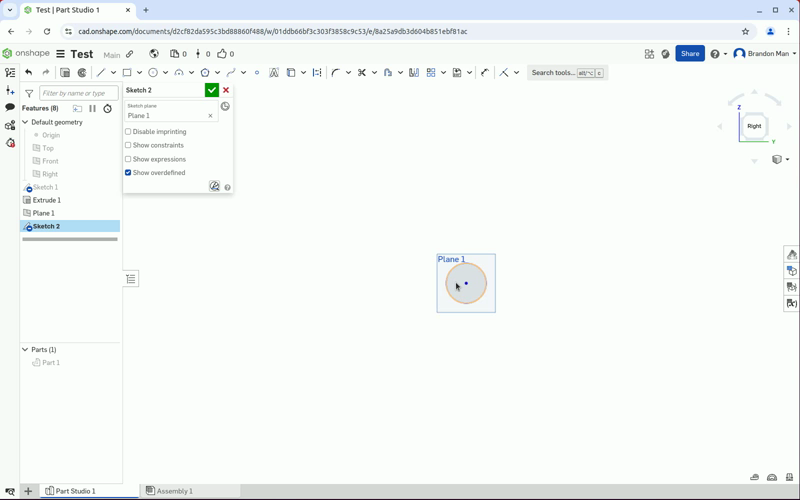
scroll(6)
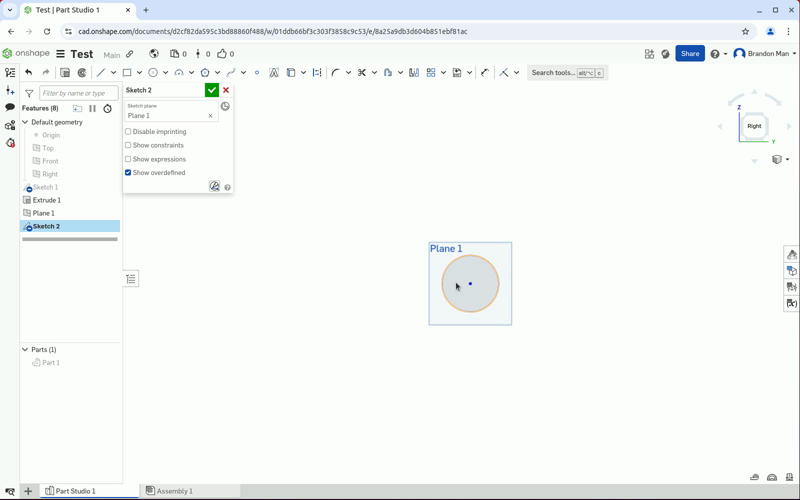
scroll(6)
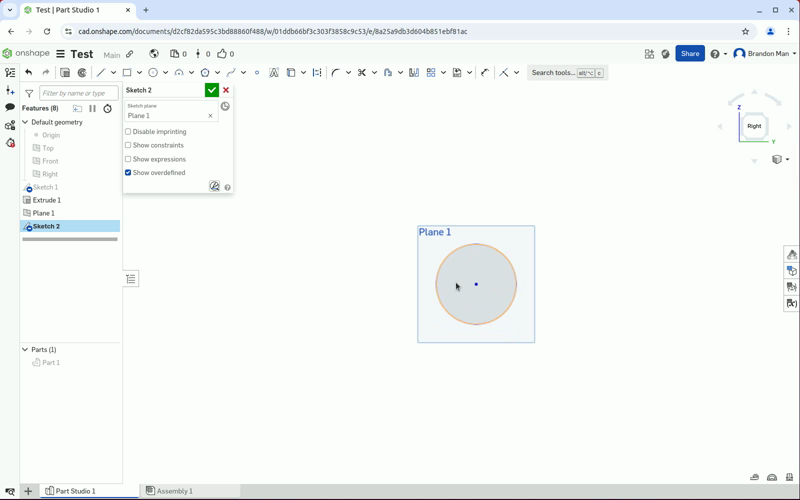
scroll(6)
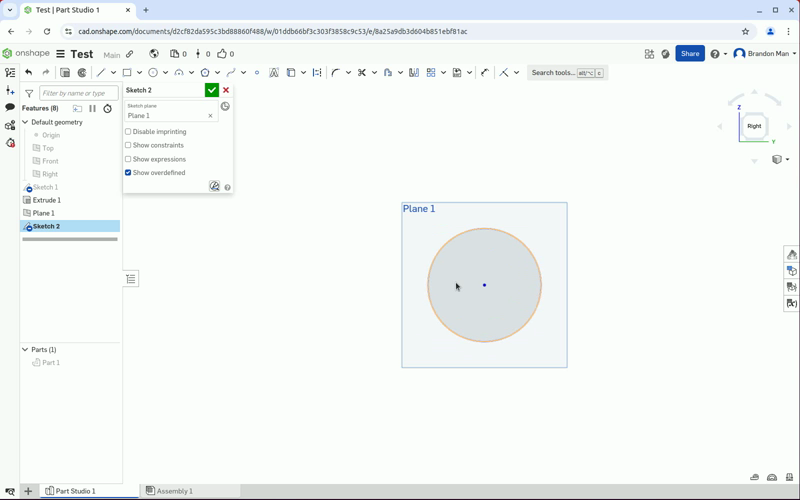
scroll(6)
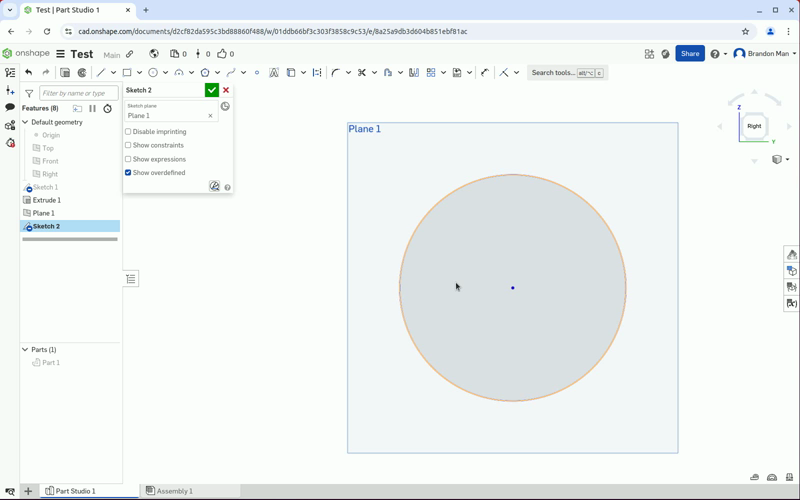
click(456, 282)
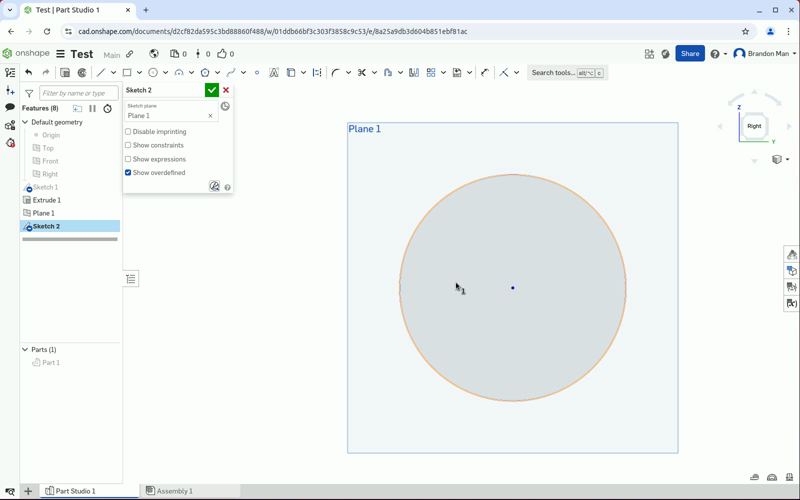
scroll(-6)
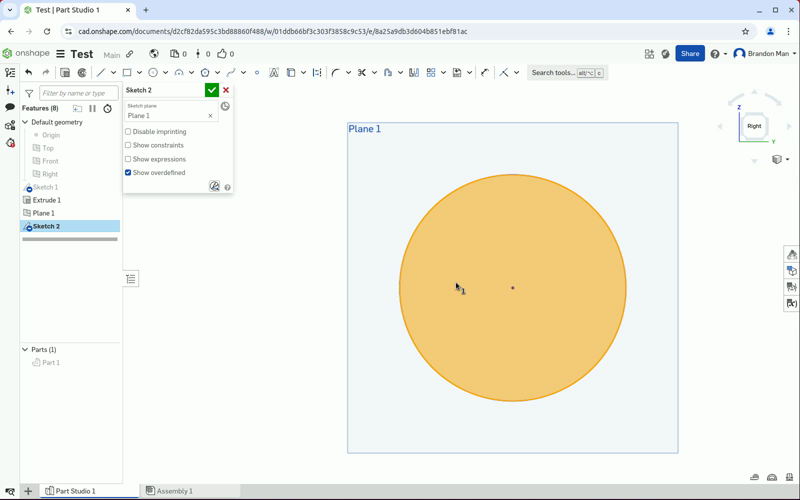
scroll(-6)
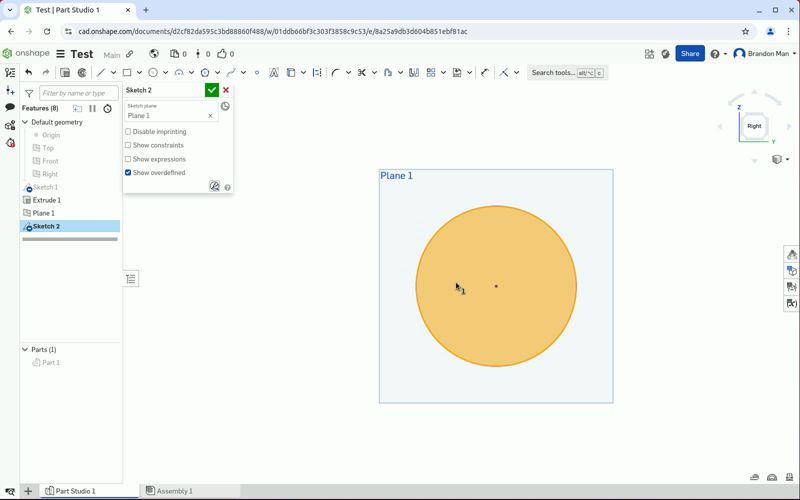
scroll(-6)
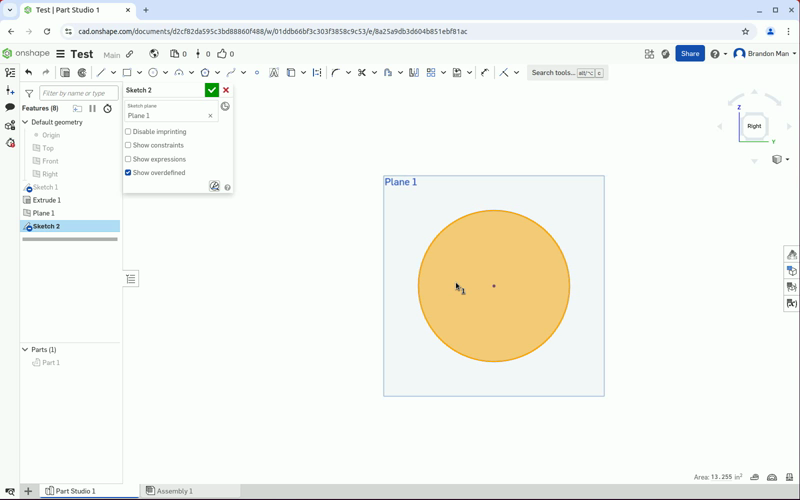
scroll(-6)
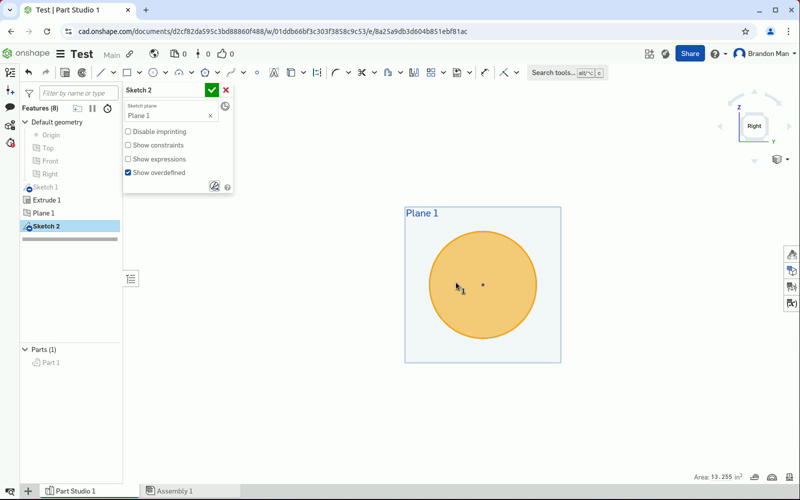
scroll(-6)
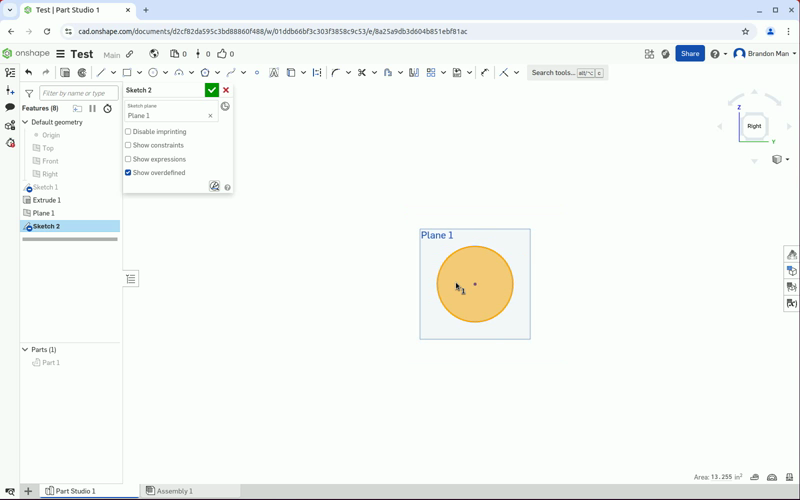
scroll(-6)
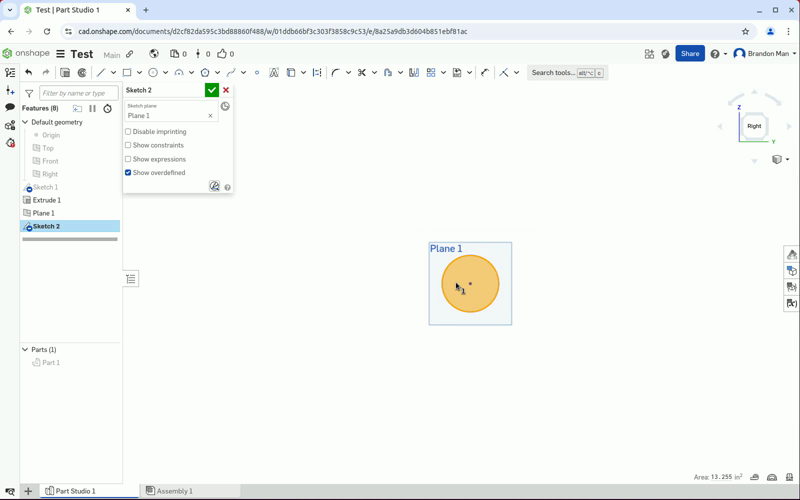
scroll(-6)
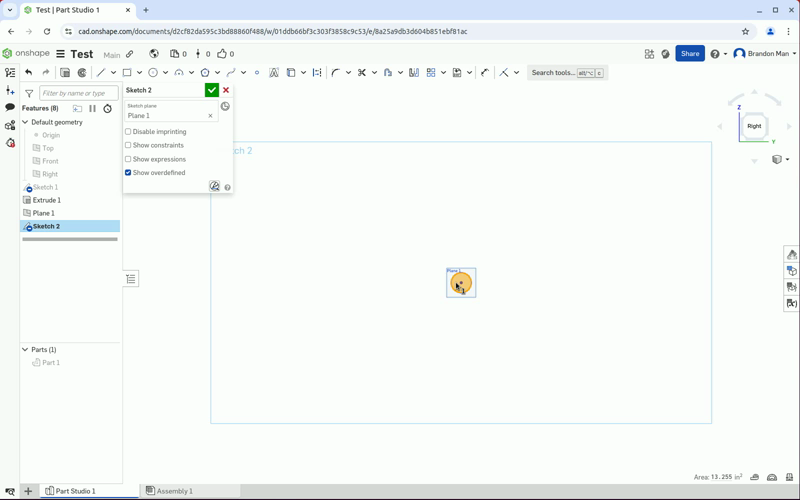
mouse_move(73, 352)
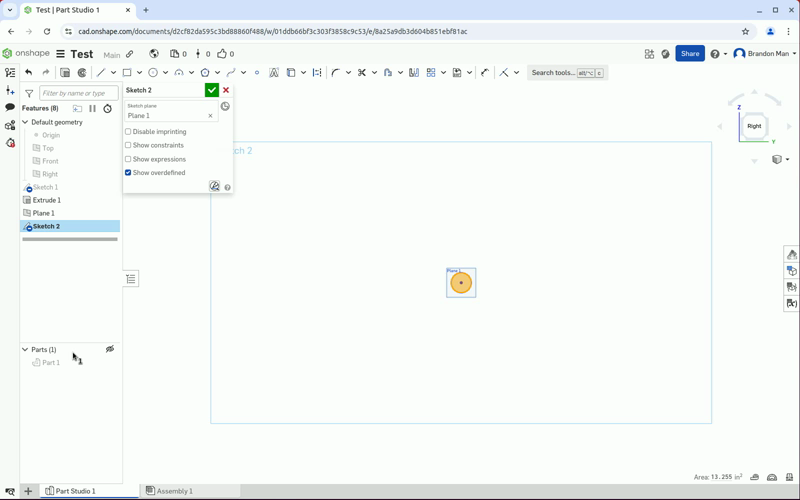
key(shift+y)
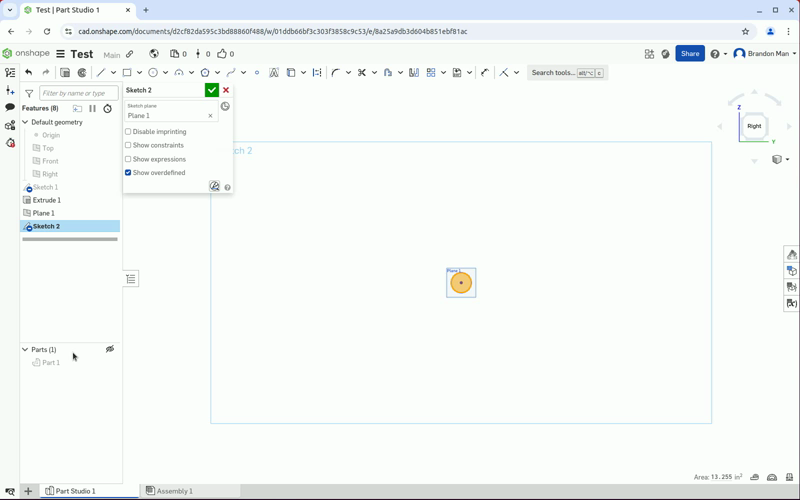
key(shift+e)
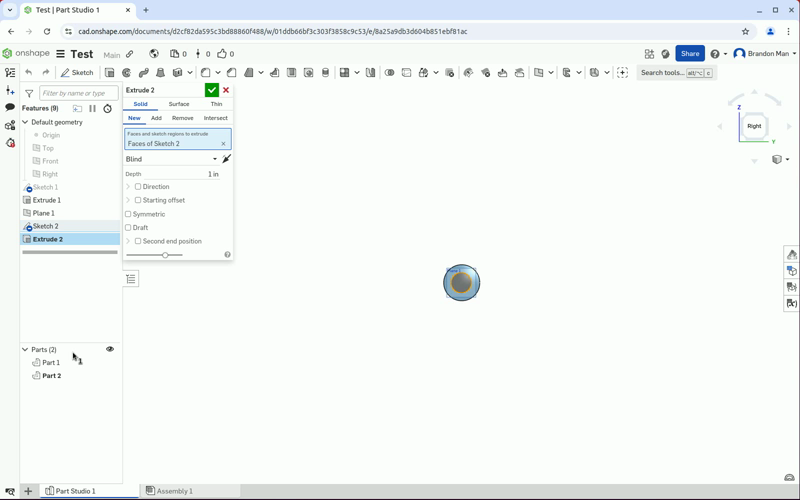
mouse_move(143, 106)
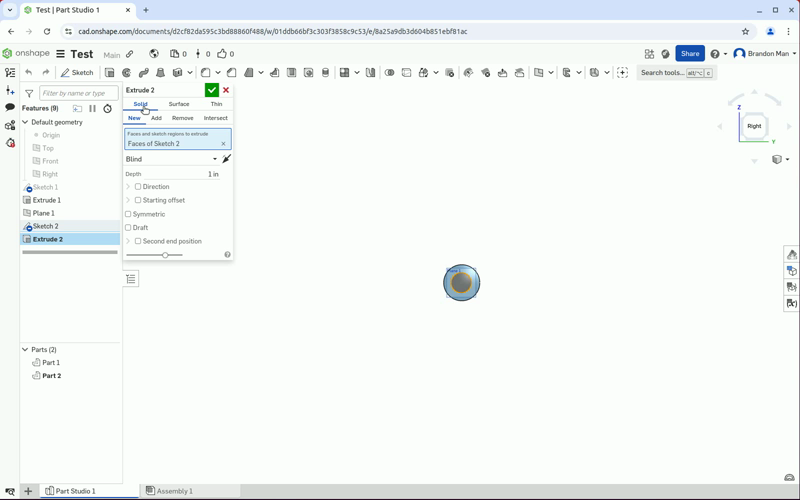
click(143, 106)
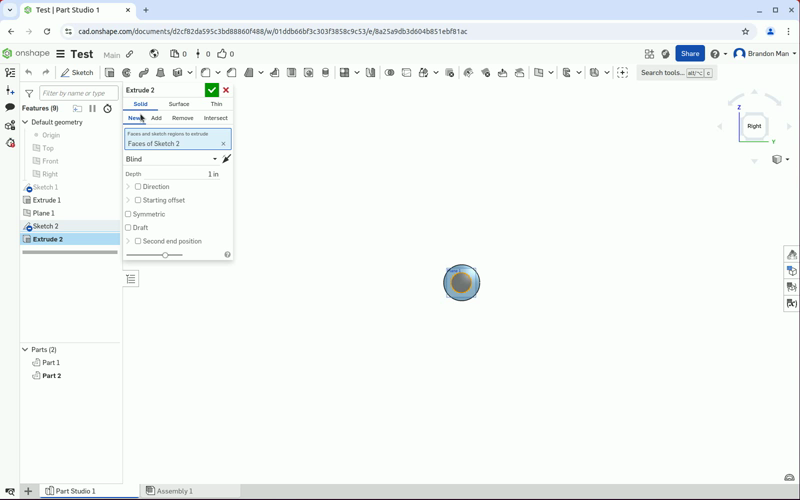
mouse_move(137, 120)
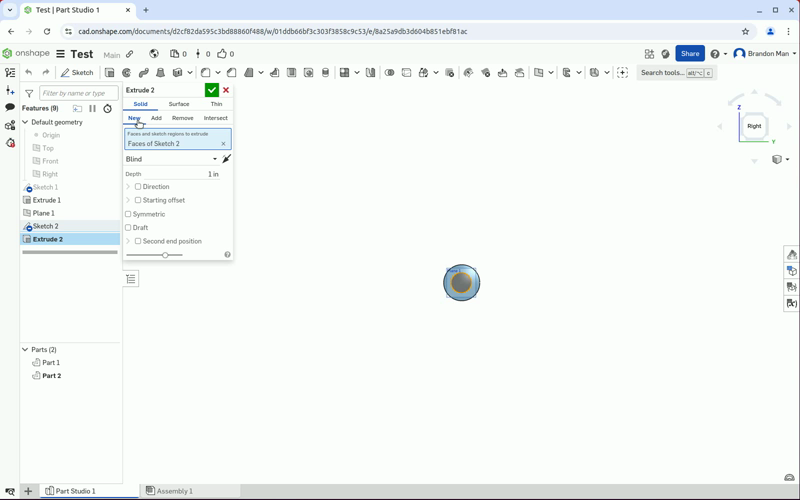
click(137, 120)
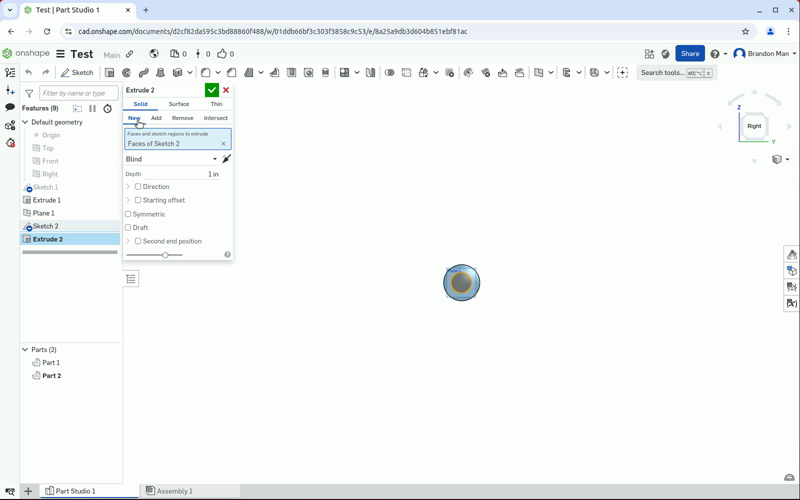
key(tab, 4)
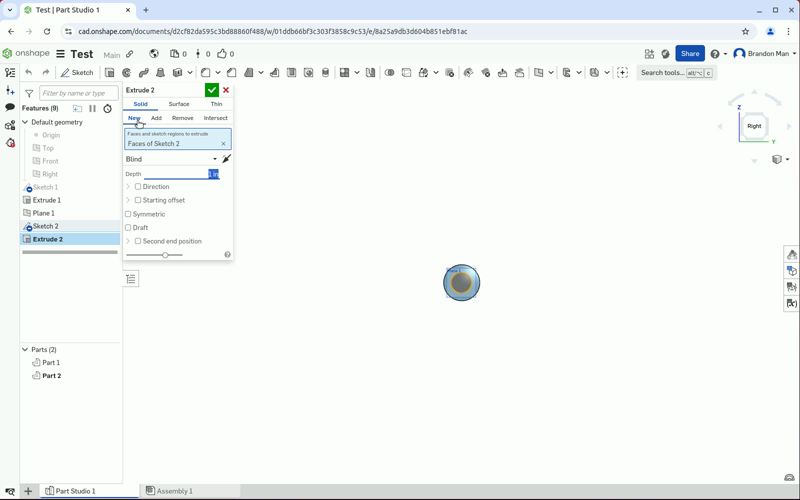
text(0.241)
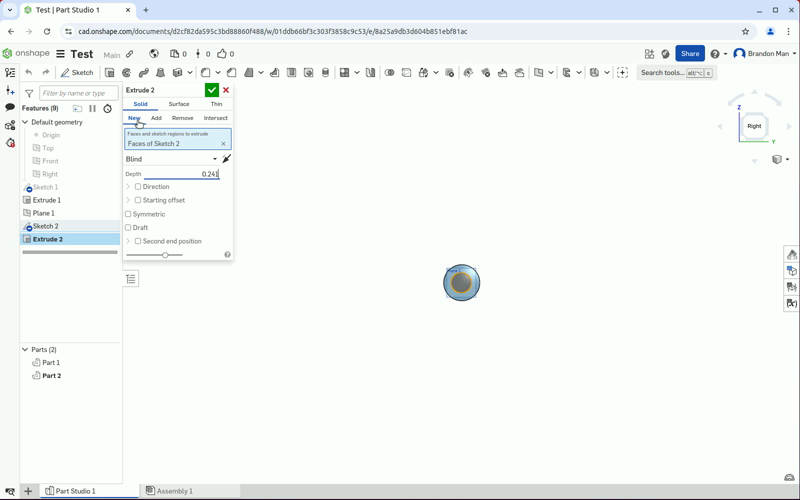
key(enter)
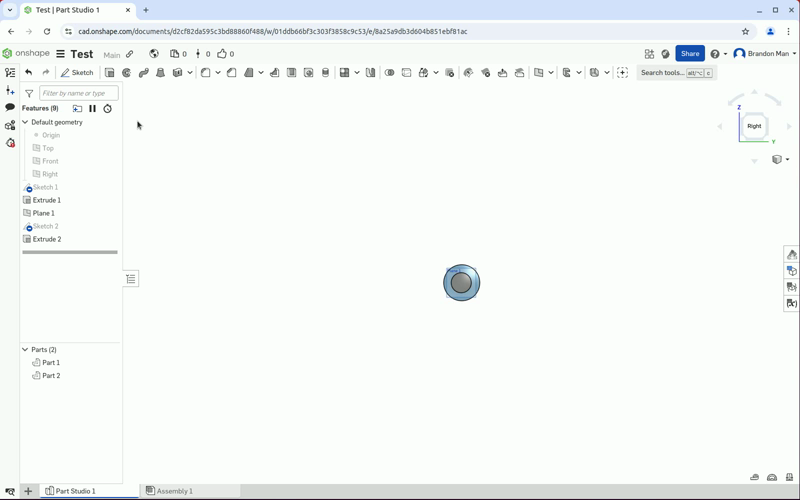
key(shift+h)
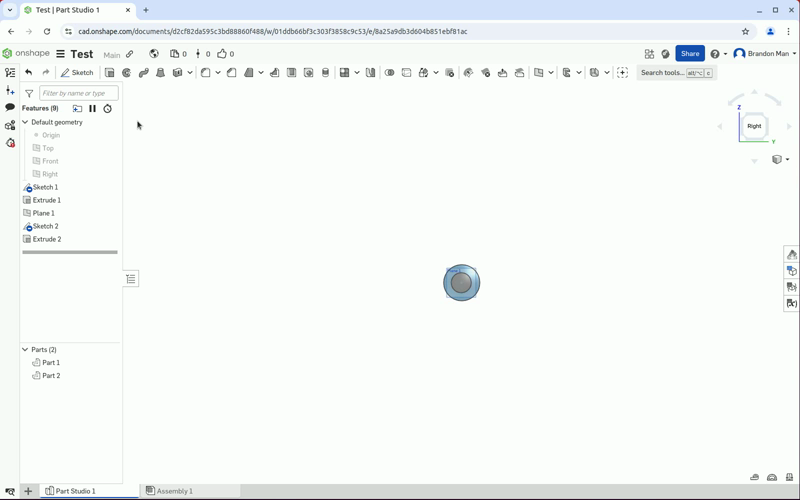
key(shift+h)
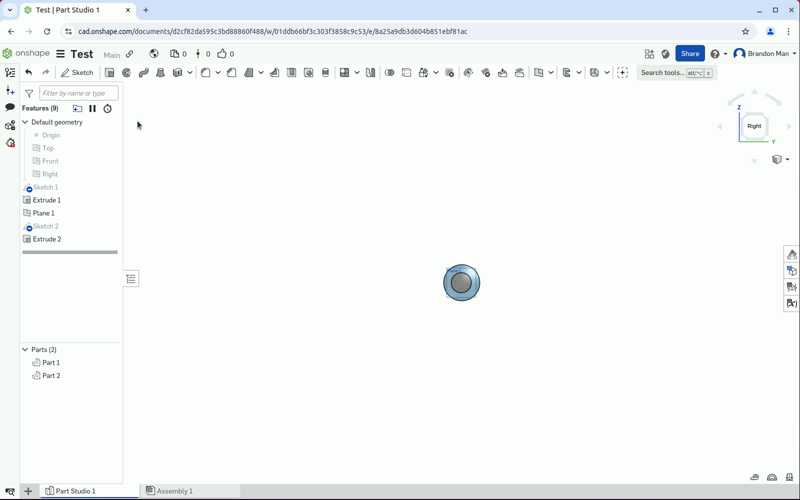
mouse_move(73, 189)
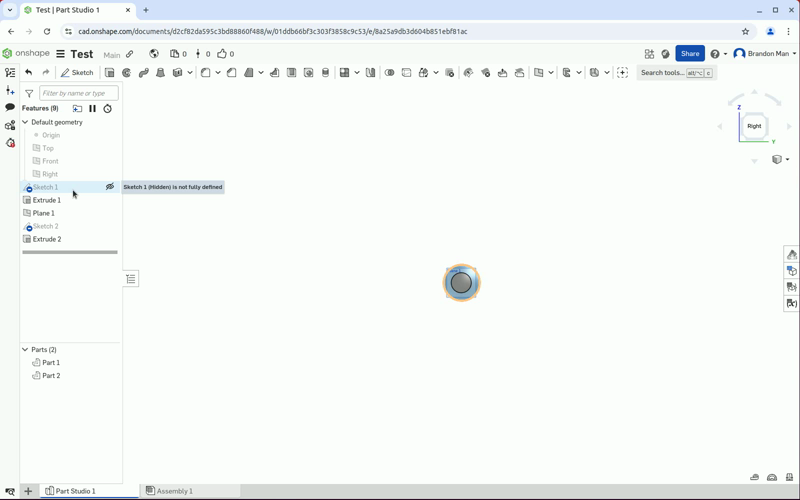
click(73, 189)
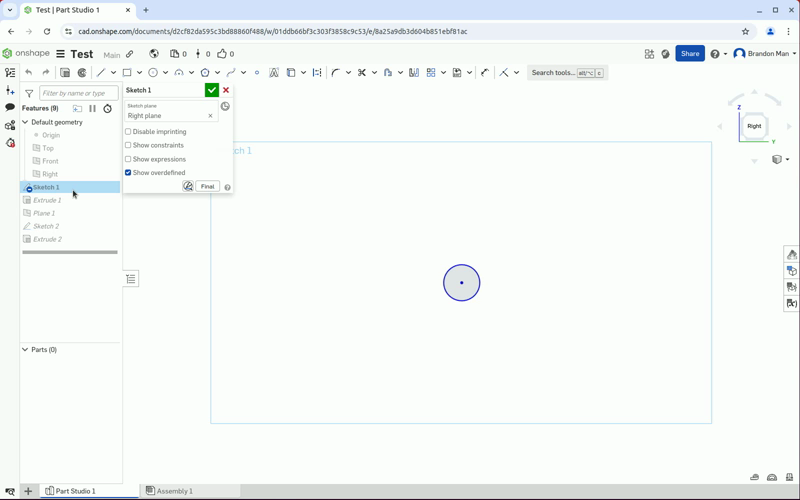
mouse_move(229, 92)
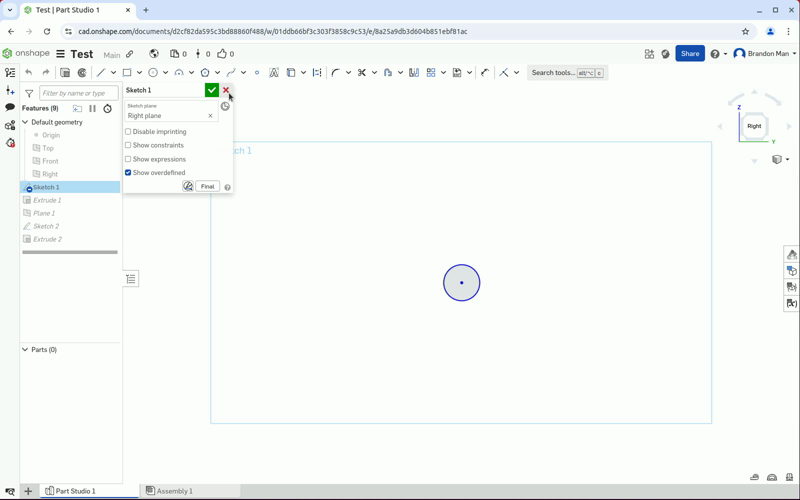
click(229, 92)
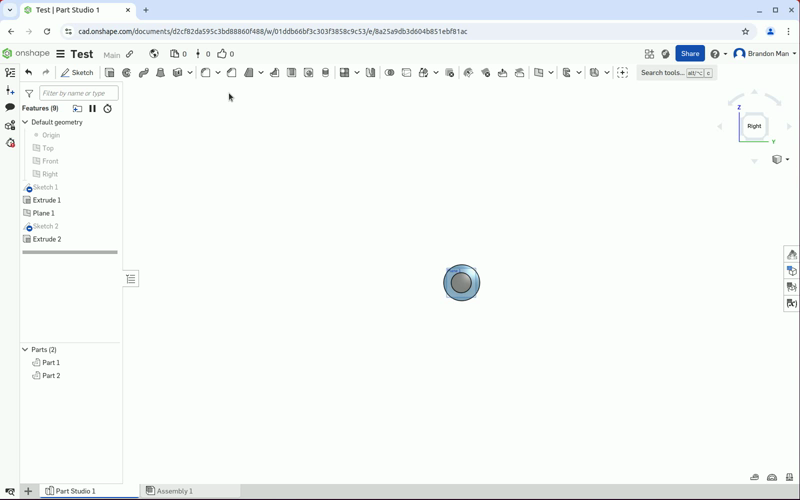
mouse_move(541, 75)
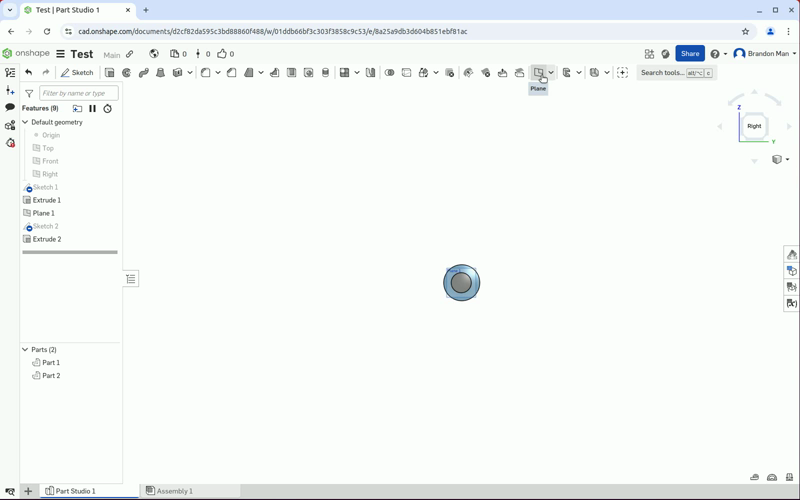
click(541, 75)
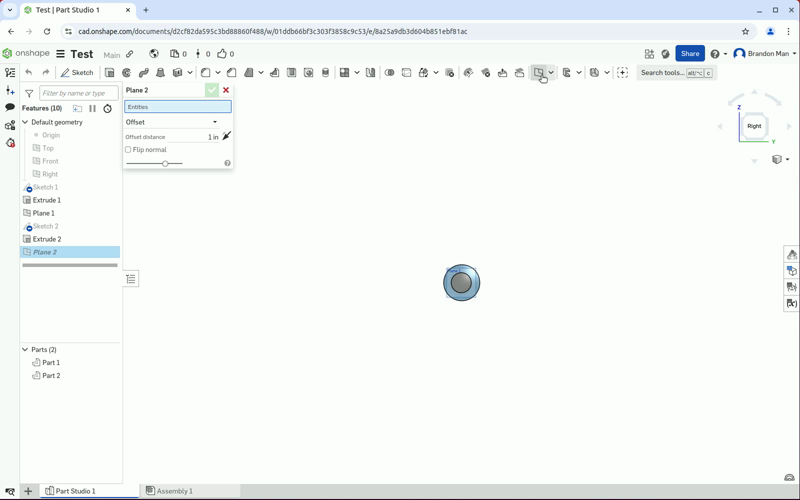
mouse_move(73, 176)
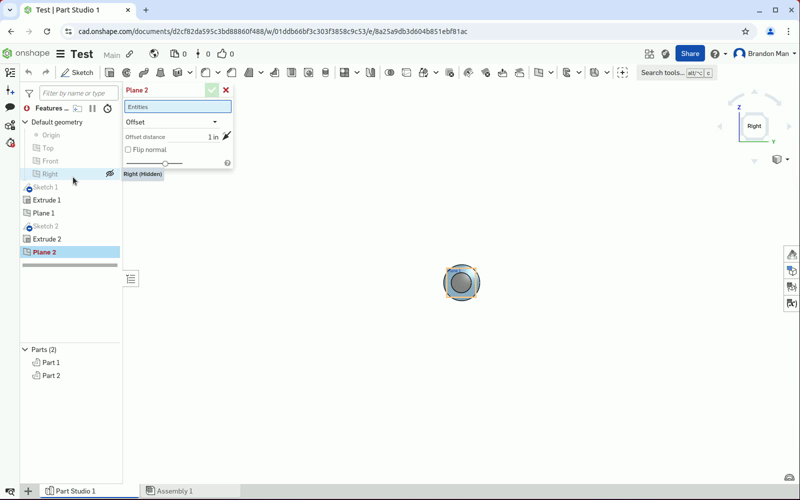
click(73, 176)
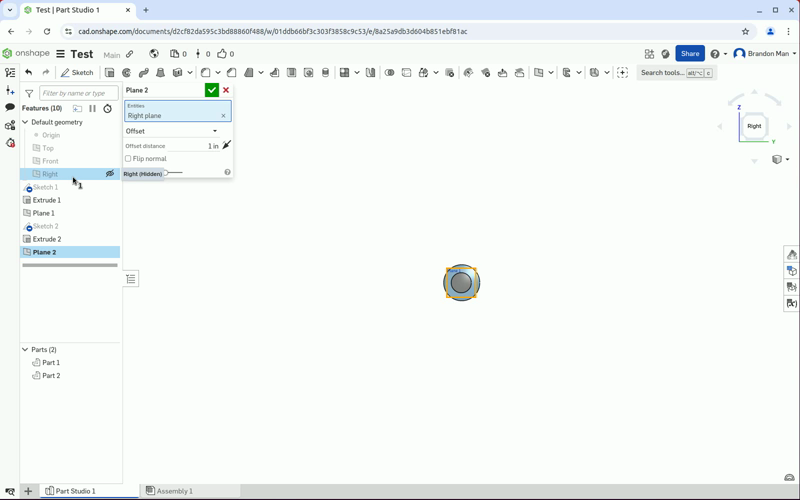
key(tab, 2)
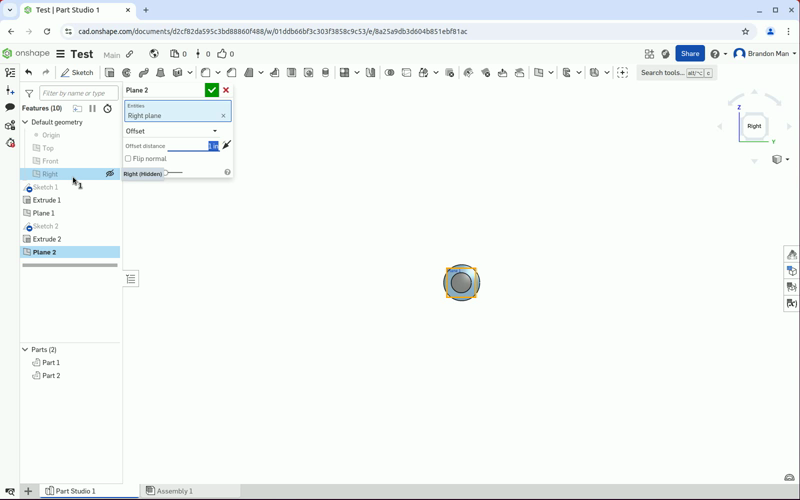
text(19.966)
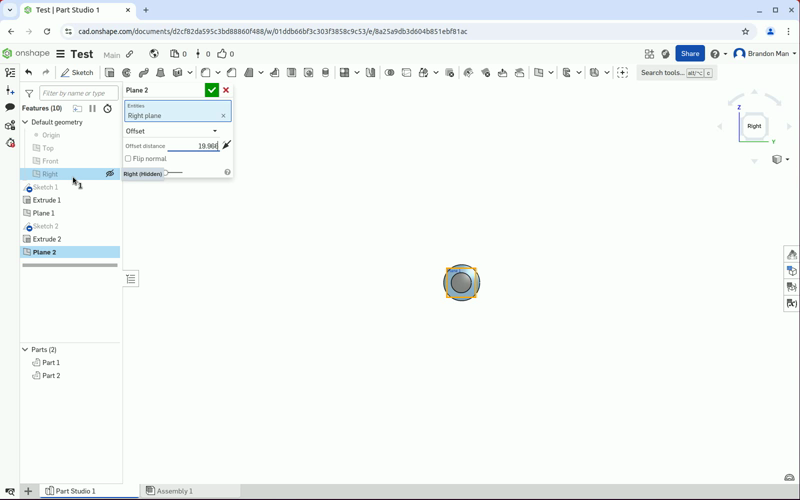
key(enter, 2)
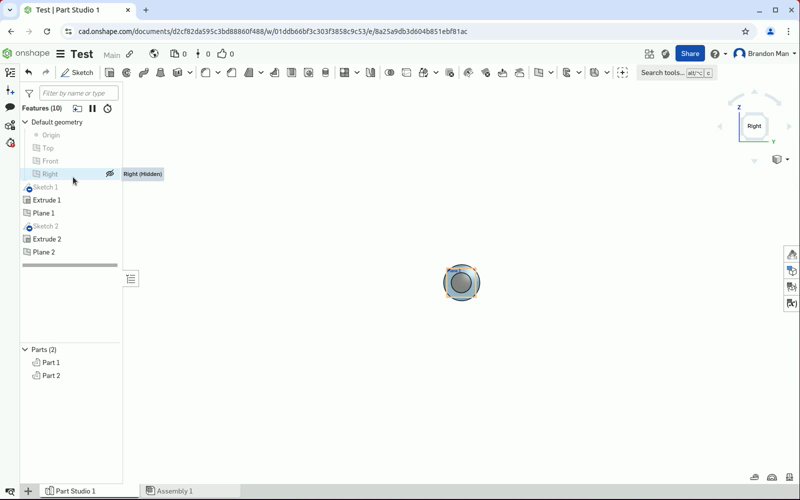
key(shift+s)
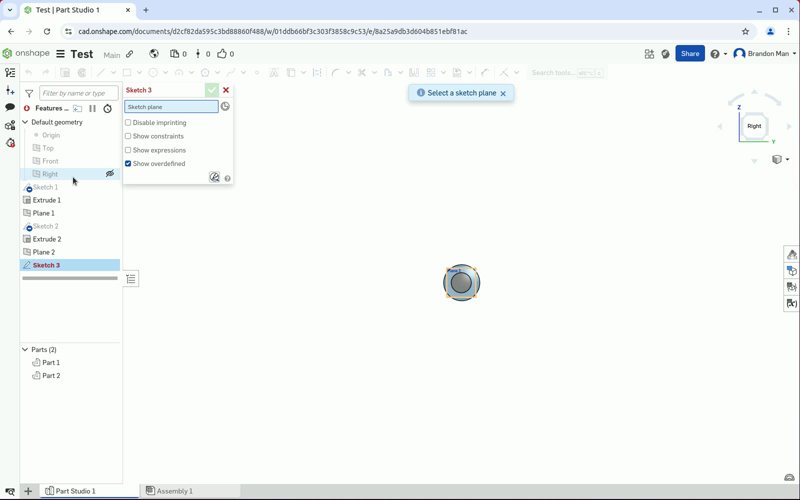
mouse_move(73, 254)
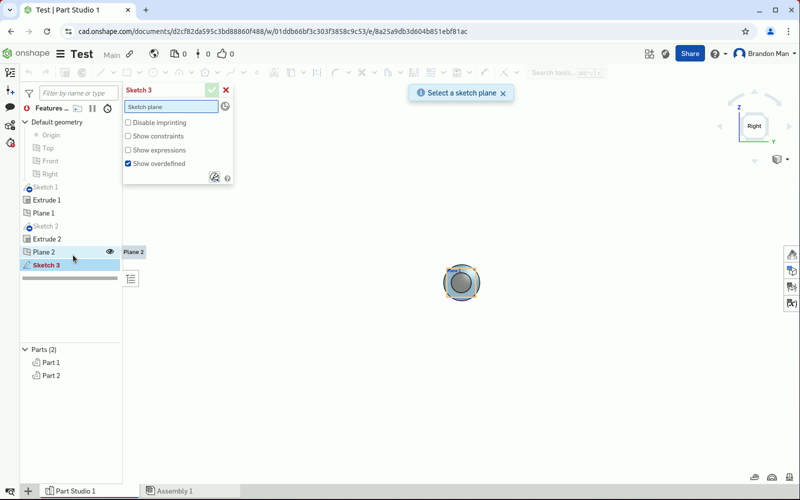
click(73, 254)
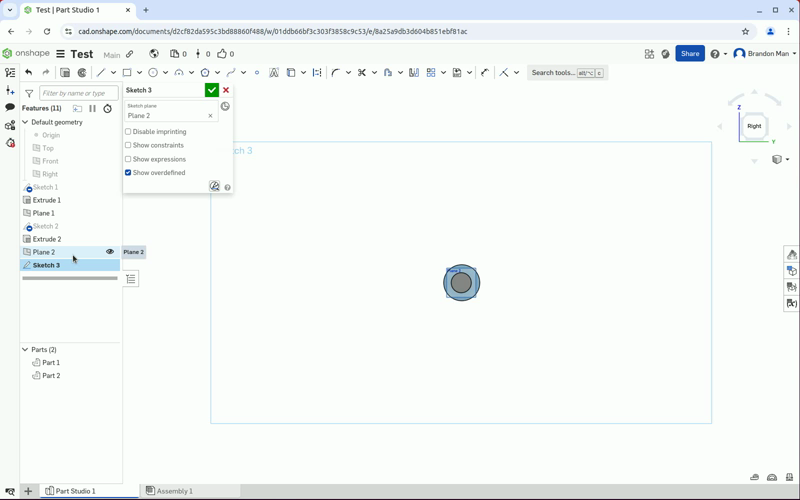
mouse_move(73, 352)
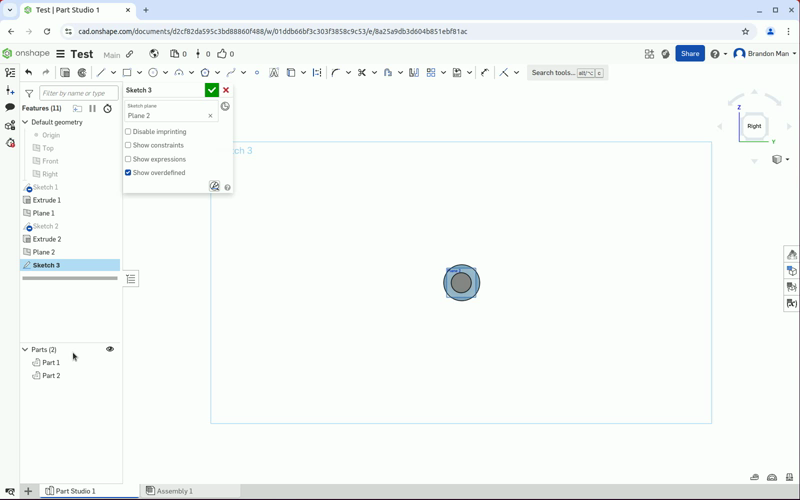
key(y)
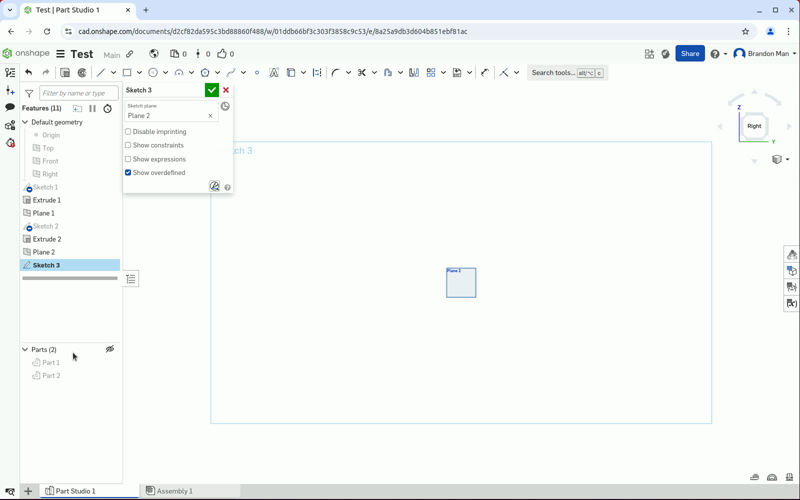
key(c)
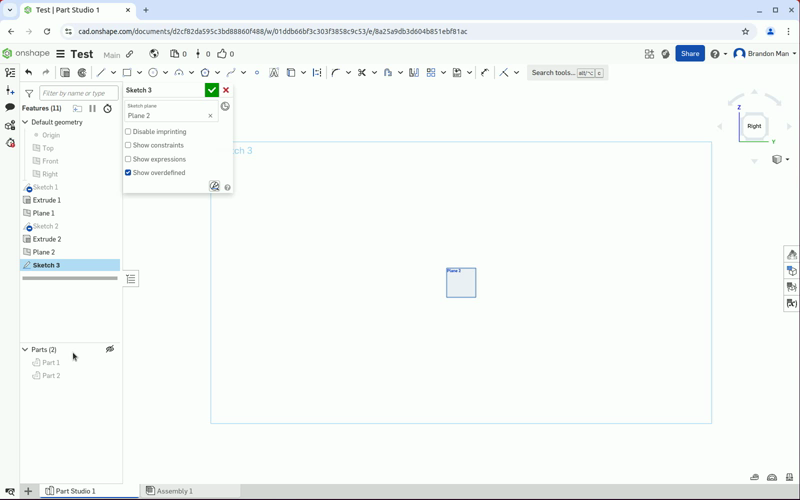
key_down(shift)
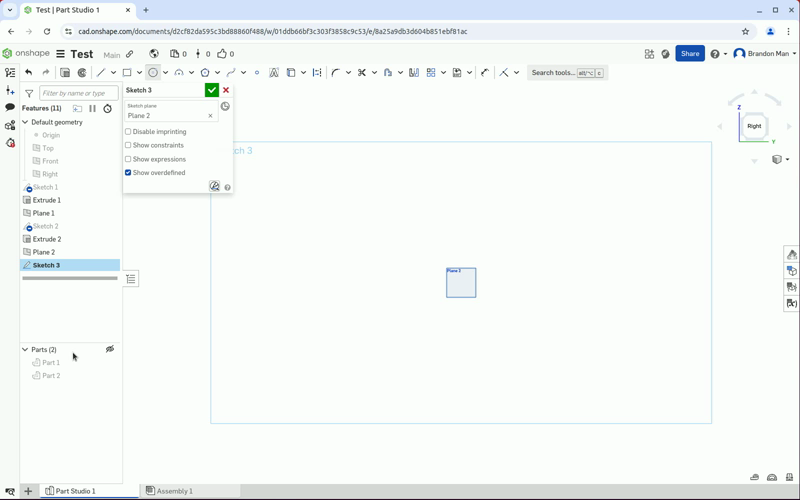
mouse_move(460, 282)
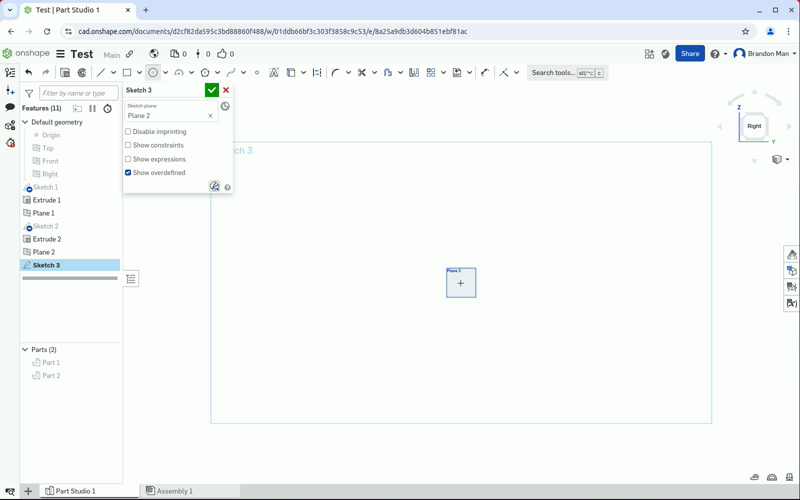
click(460, 282)
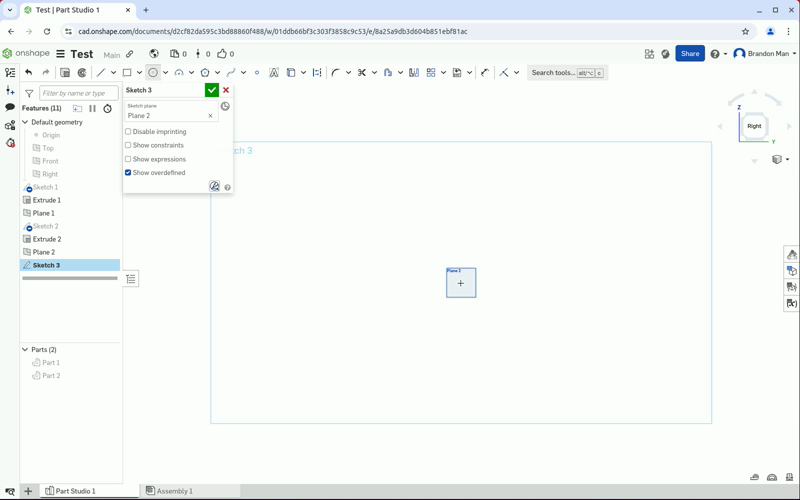
key_up(shift)
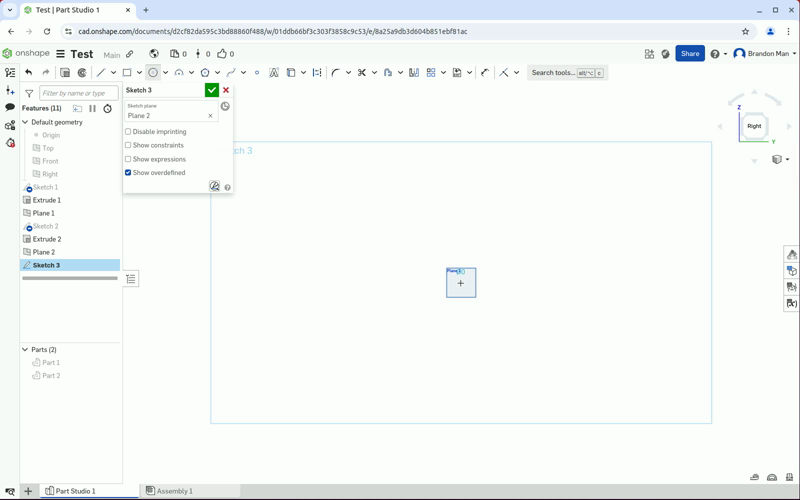
mouse_move(464, 282)
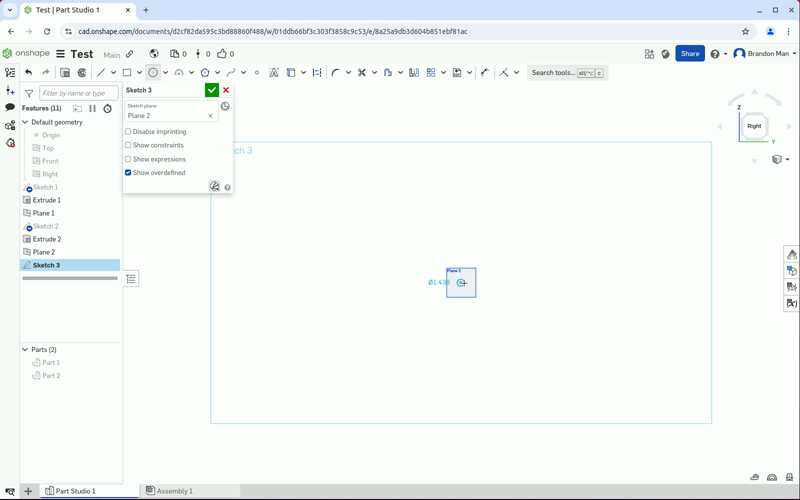
click(464, 282)
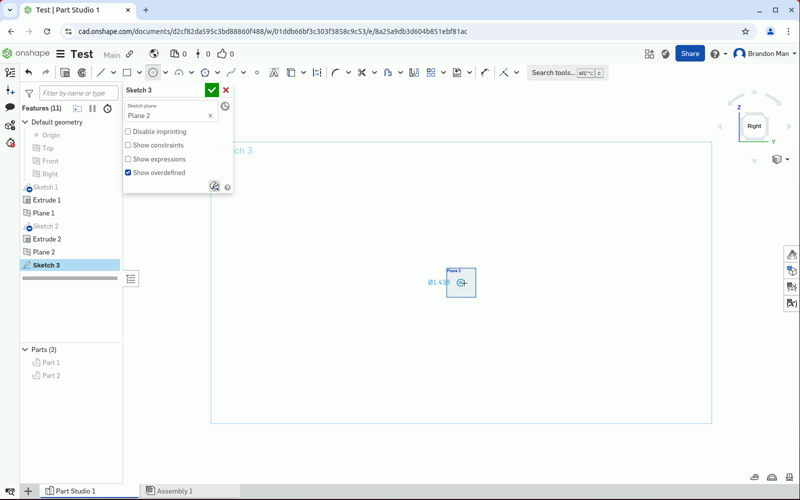
key(esc)
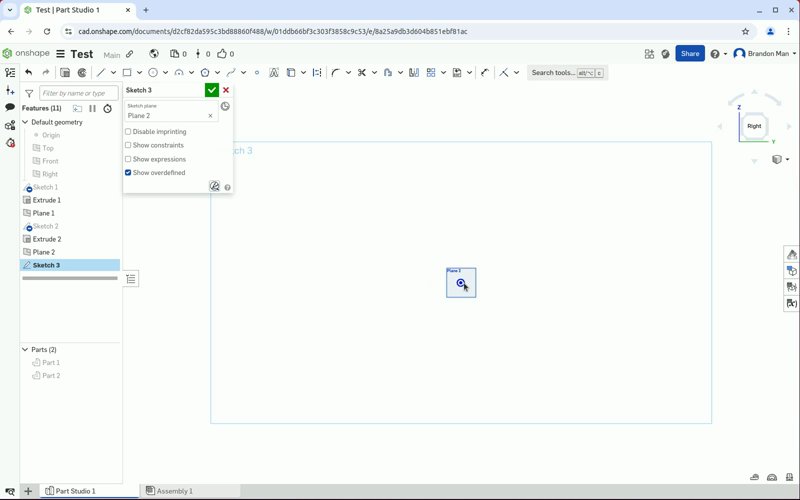
mouse_move(458, 284)
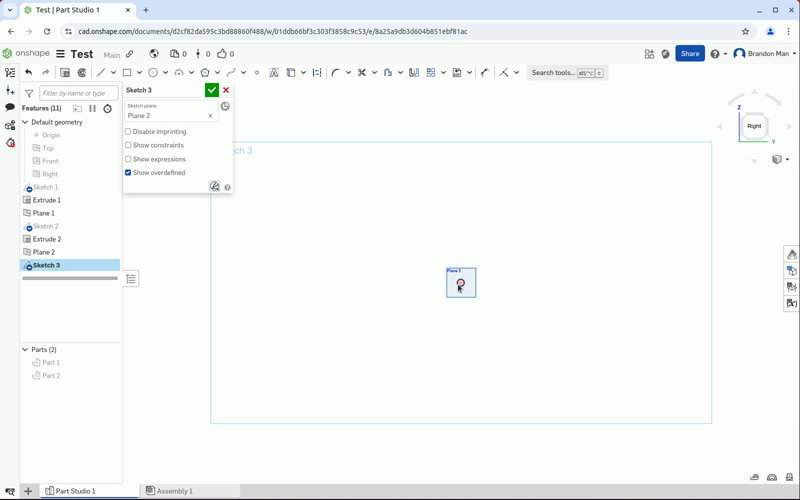
scroll(6)
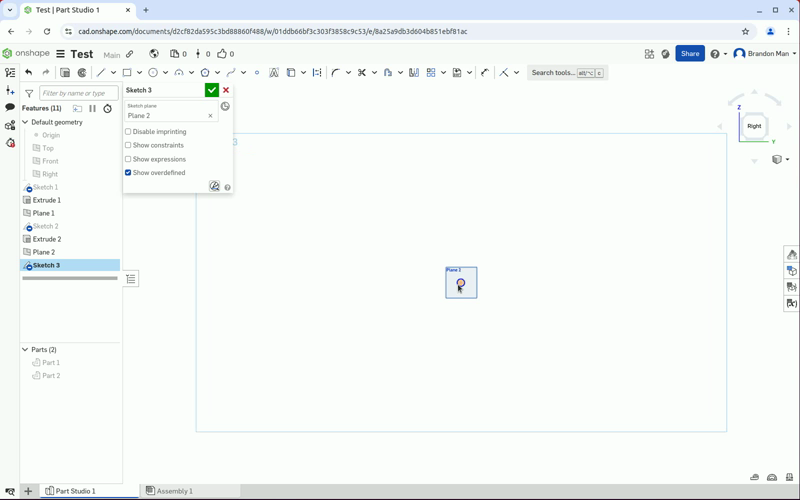
scroll(6)
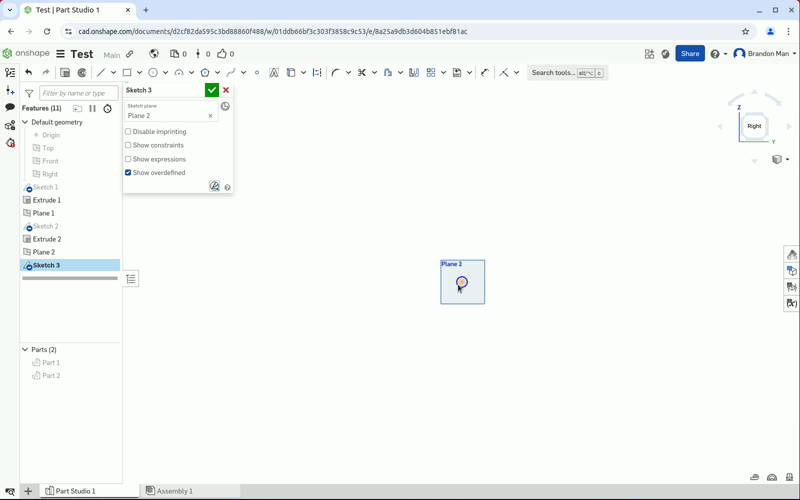
scroll(6)
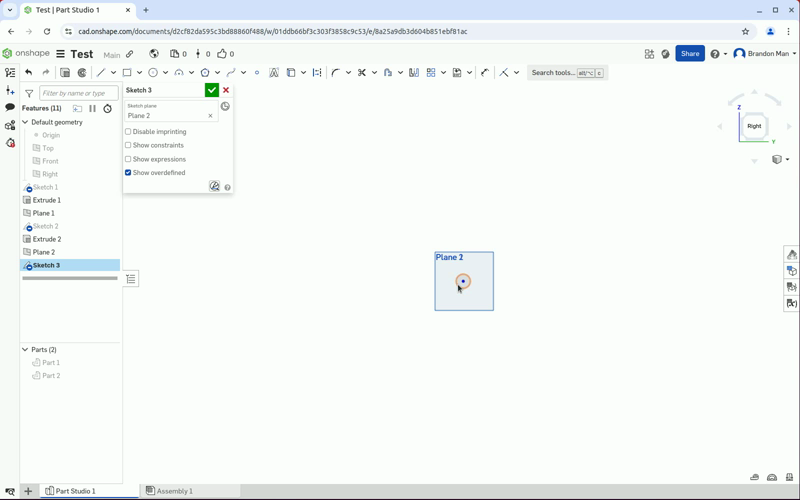
scroll(6)
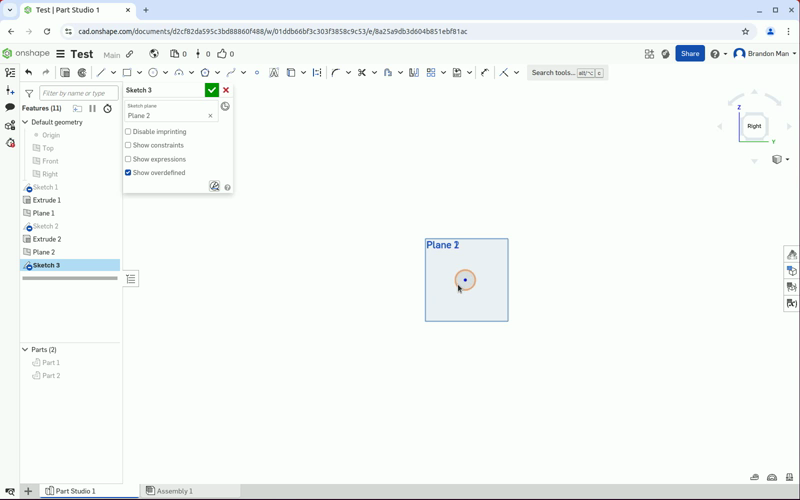
scroll(6)
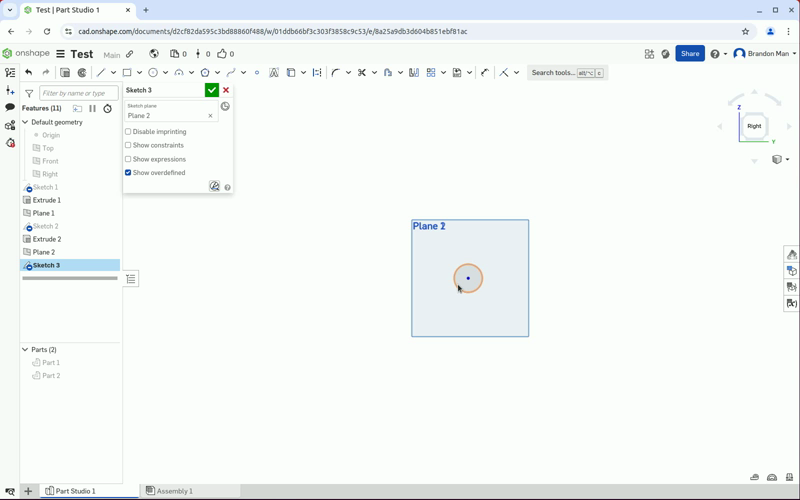
scroll(6)
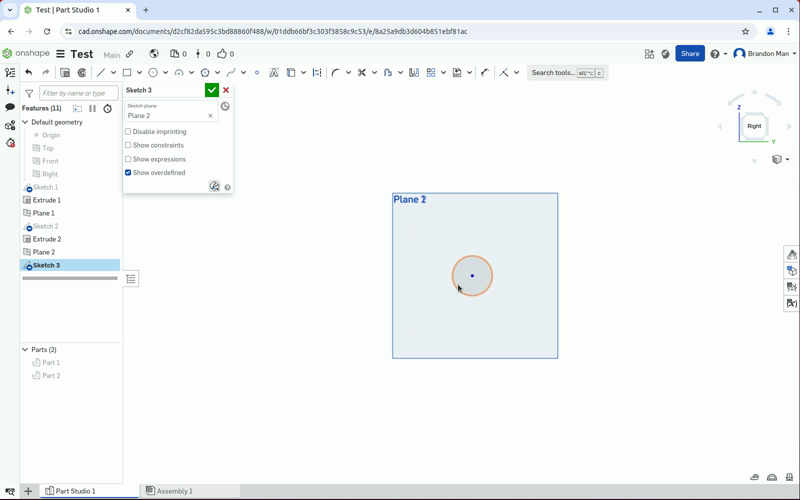
scroll(6)
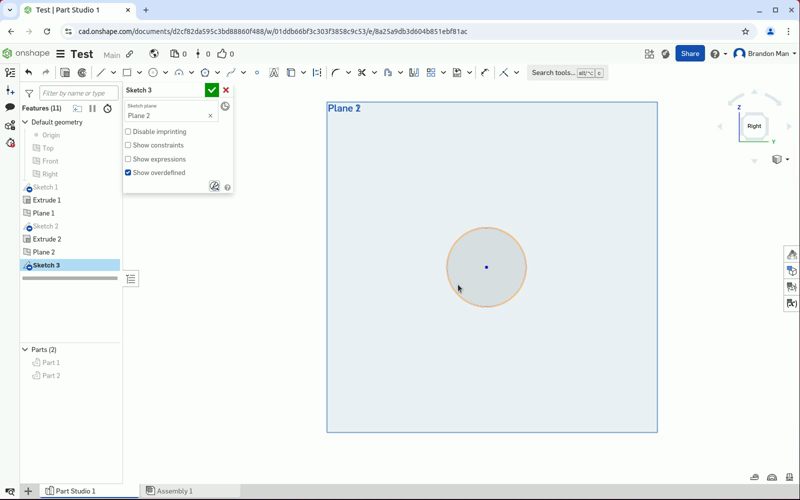
click(458, 284)
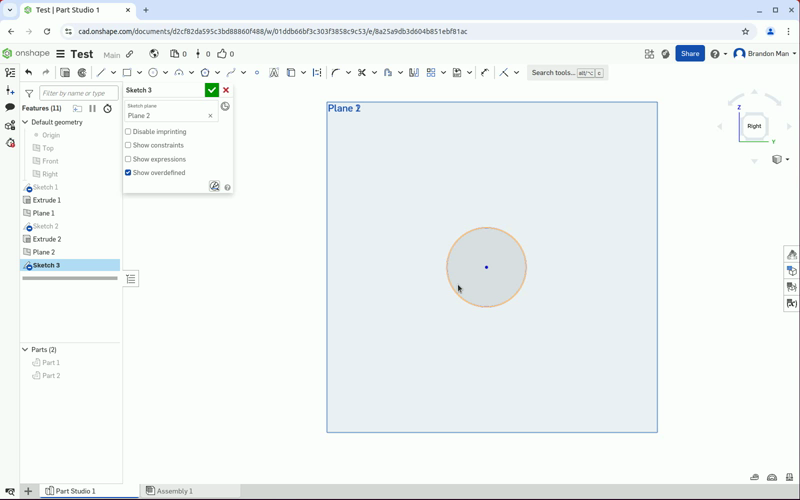
scroll(-6)
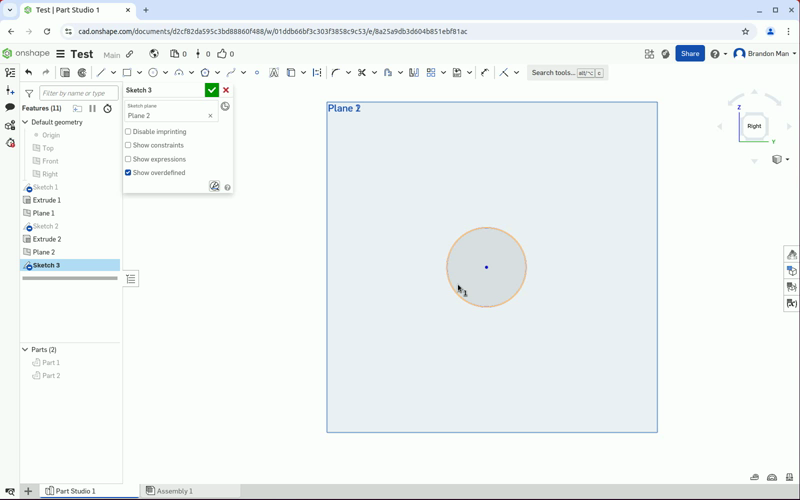
scroll(-6)
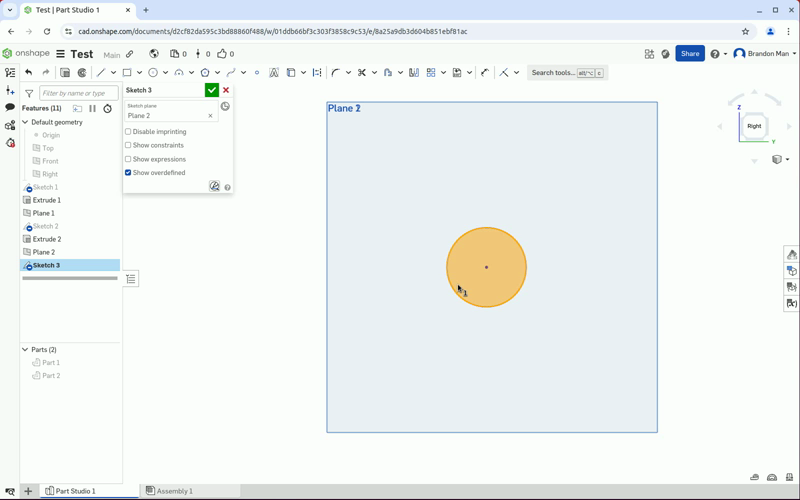
scroll(-6)
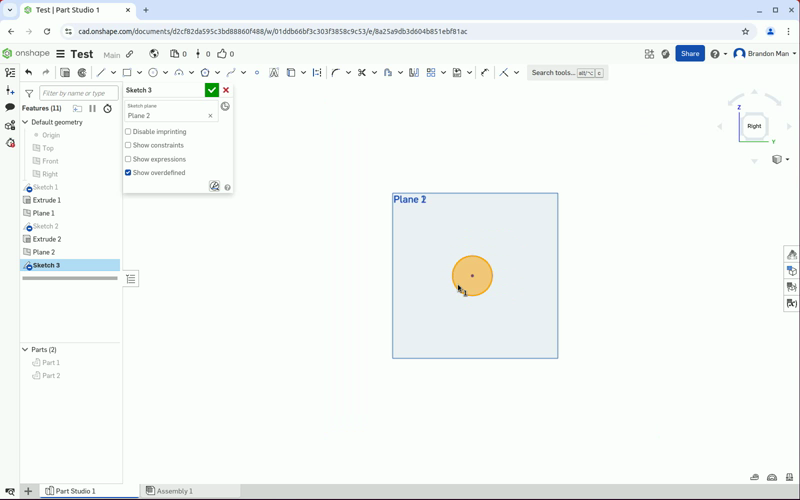
scroll(-6)
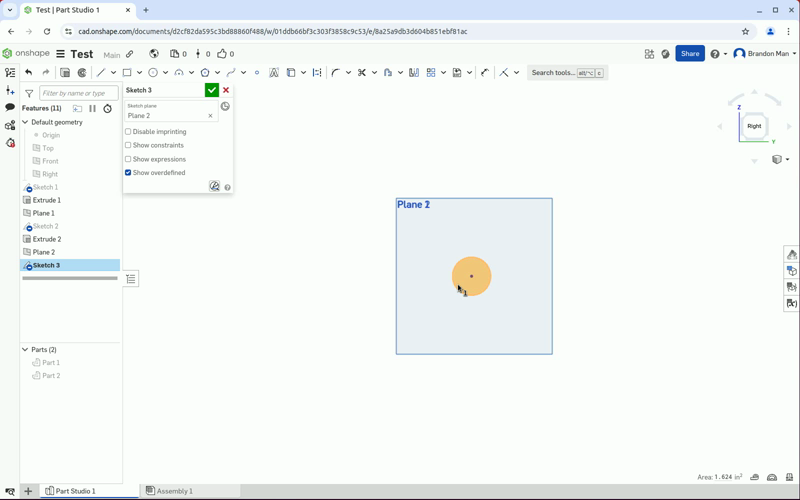
scroll(-6)
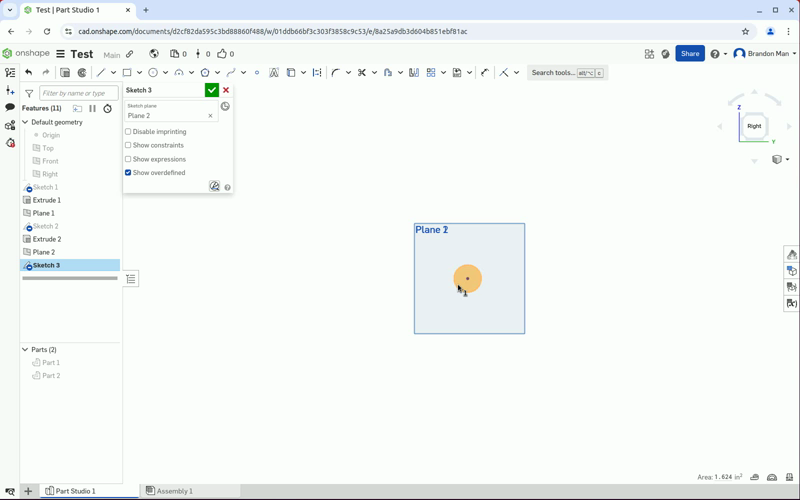
scroll(-6)
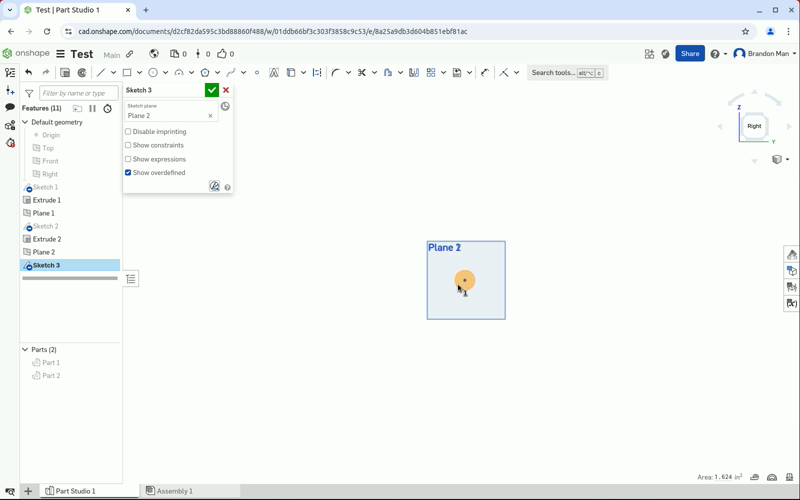
scroll(-6)
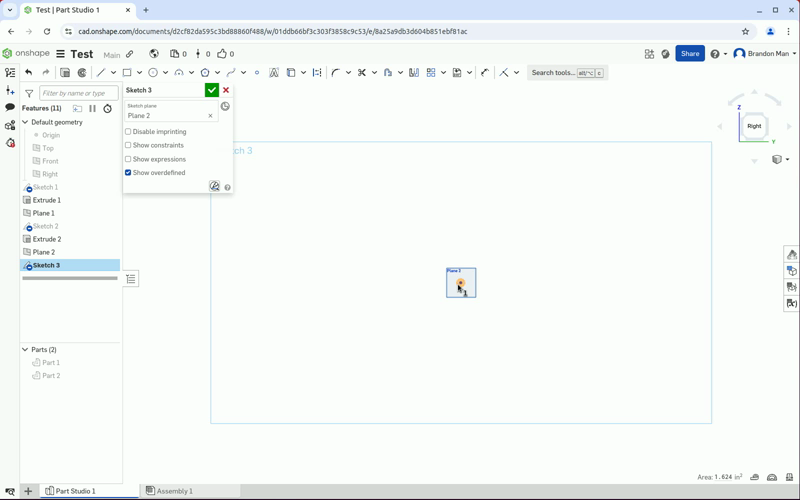
mouse_move(73, 352)
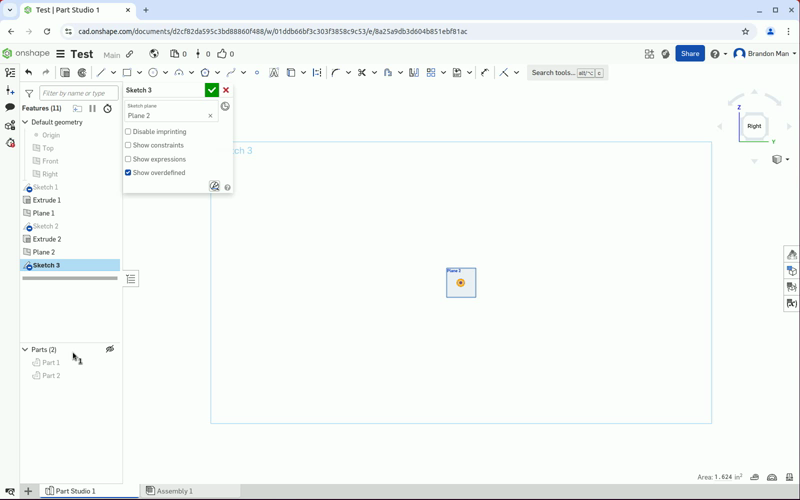
key(shift+y)
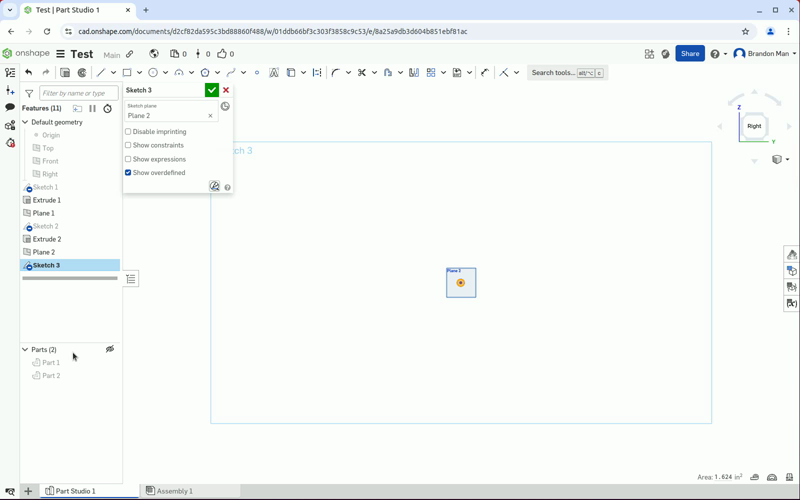
key(shift+e)
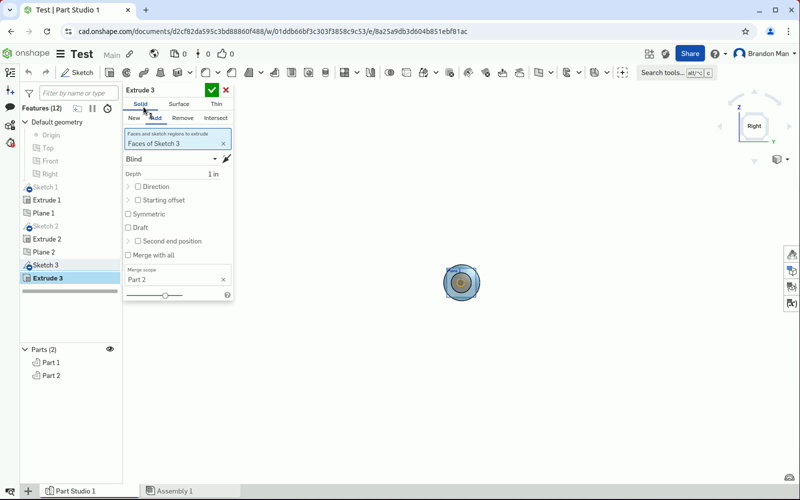
mouse_move(143, 106)
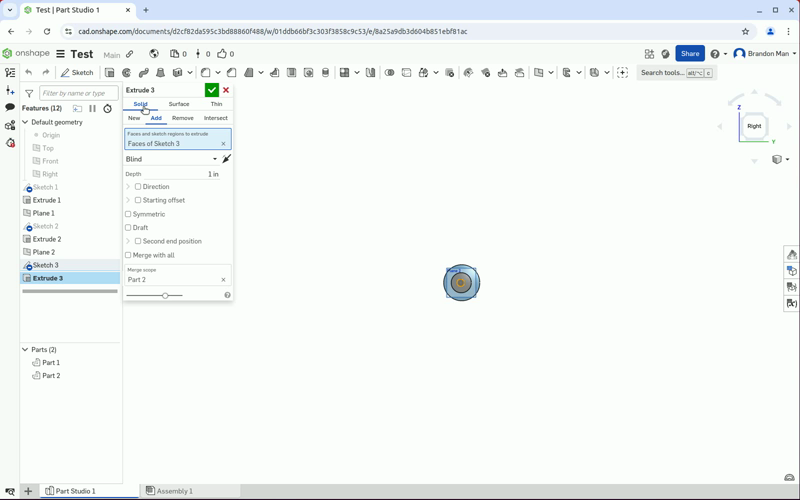
click(143, 106)
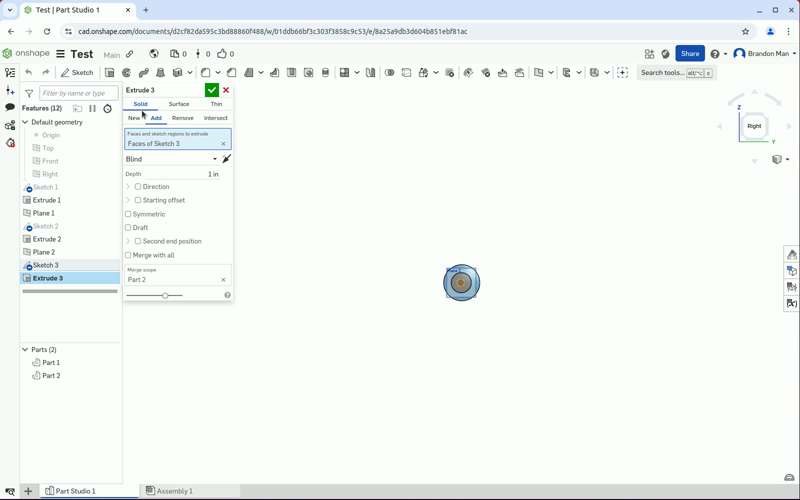
mouse_move(137, 120)
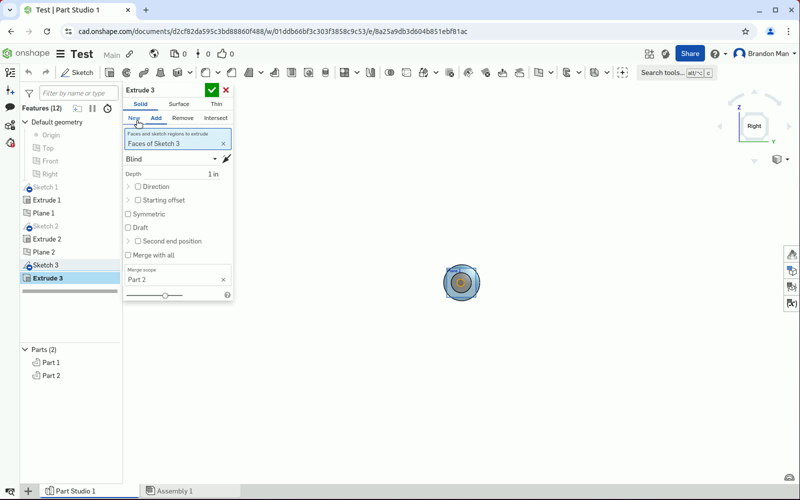
click(137, 120)
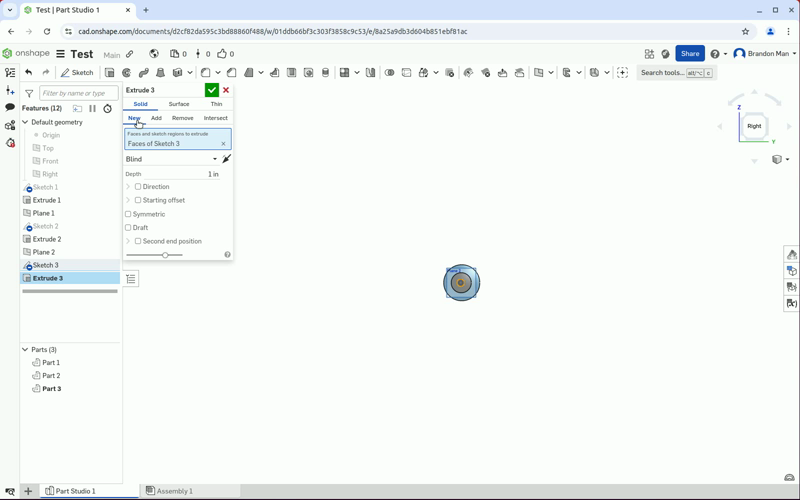
key(tab, 4)
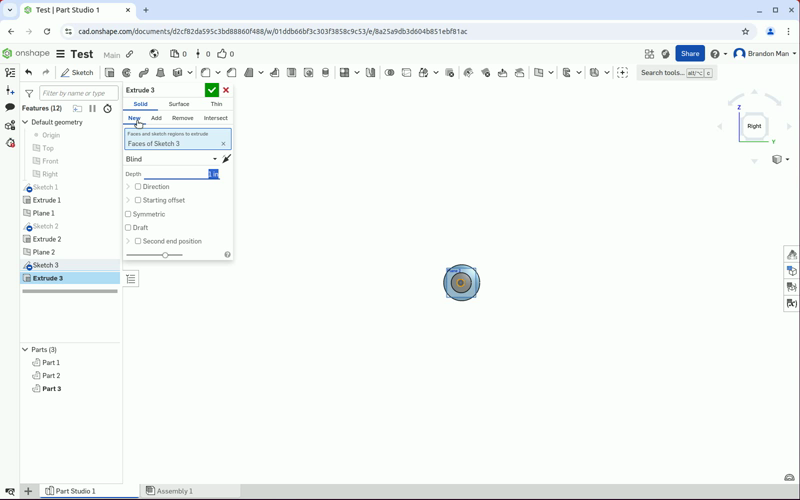
text(3.129)
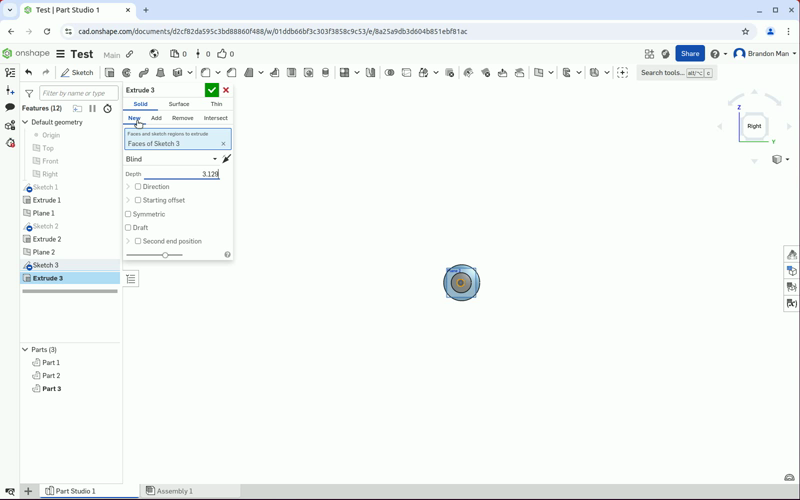
key(enter)
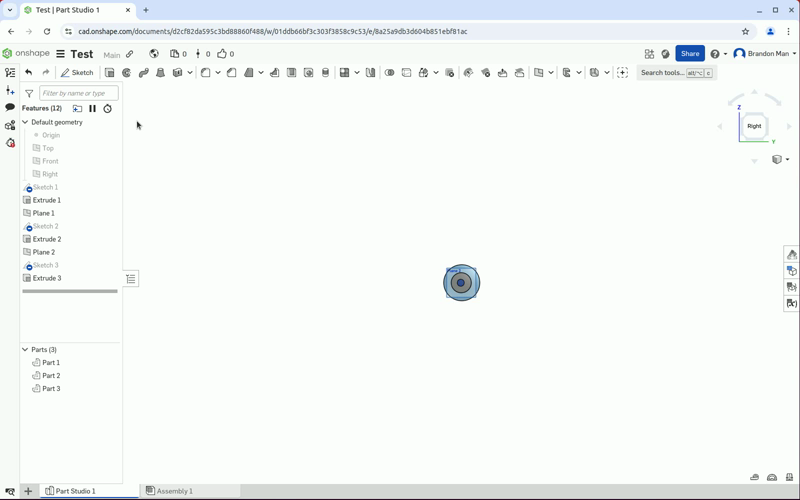
key(shift+h)
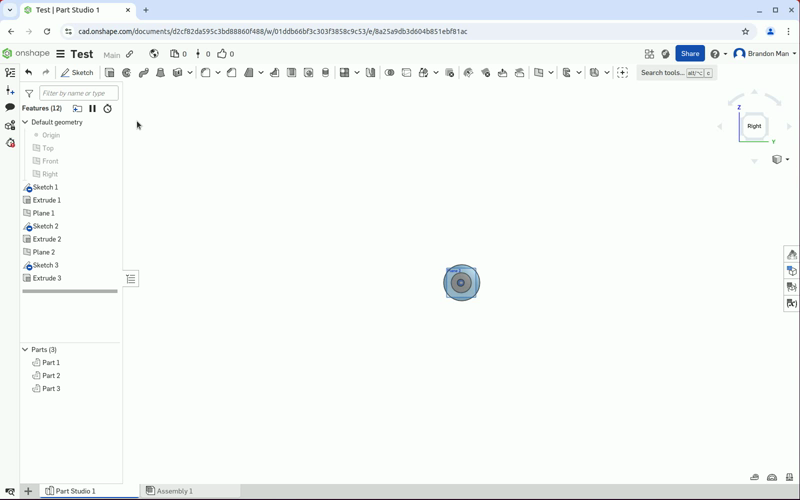
key(shift+h)
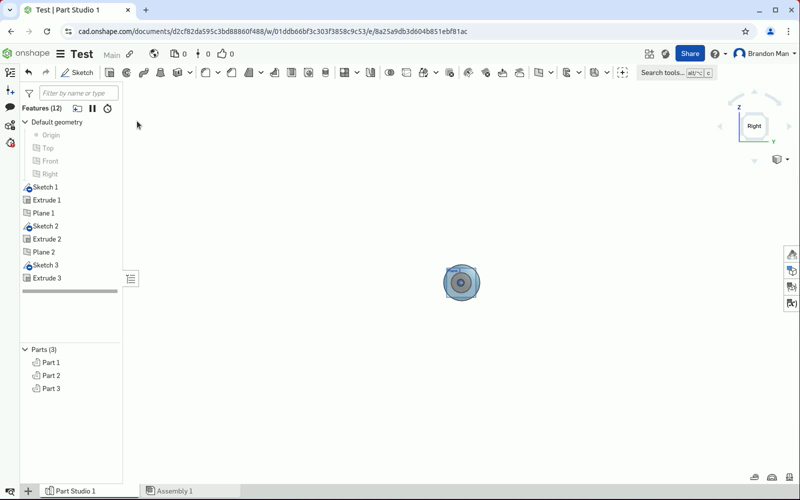
key(shift+7)
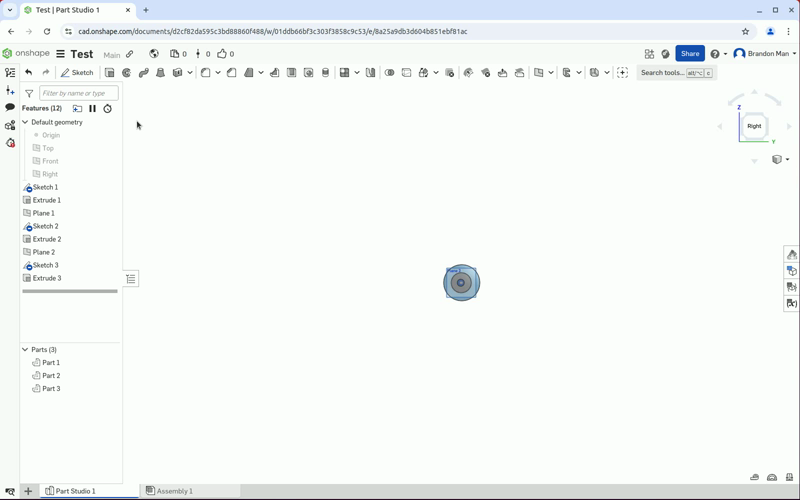
key(right, 2)
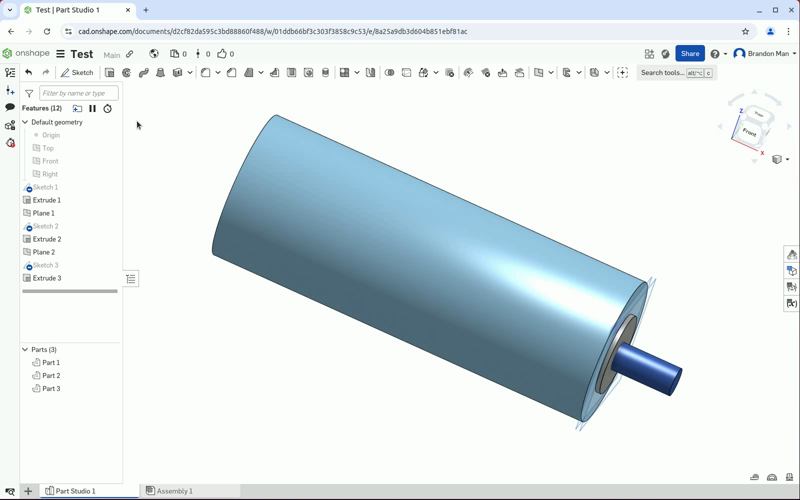
key(down, 2)
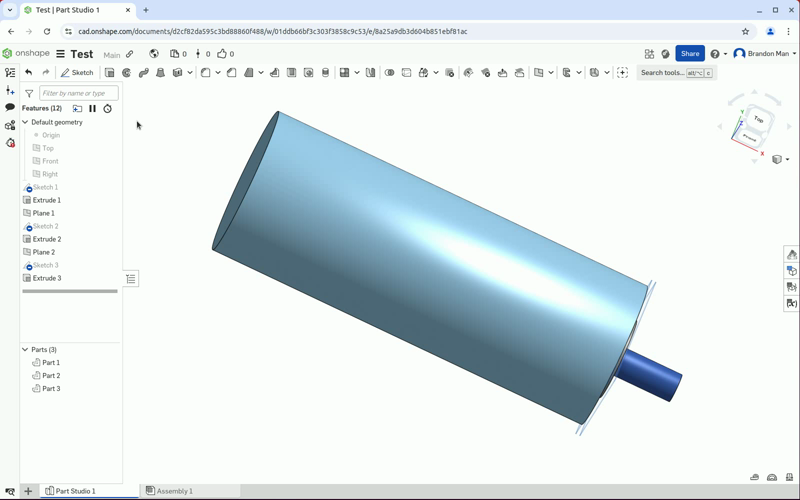
key(up, 2)
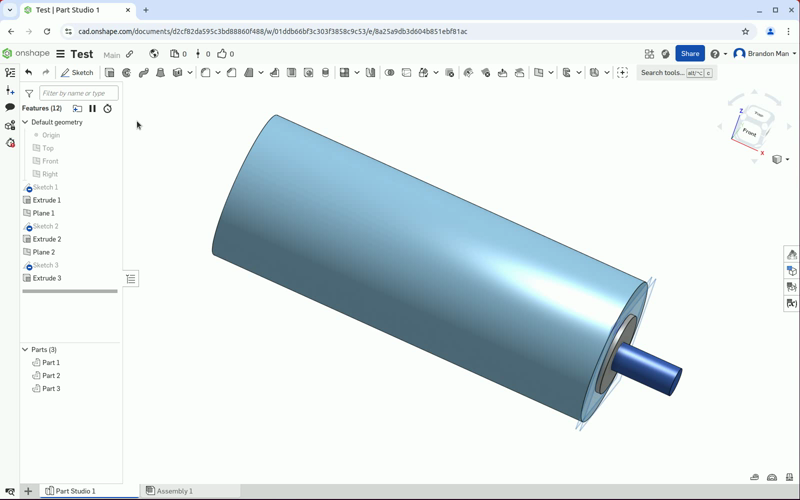
key(left, 2)
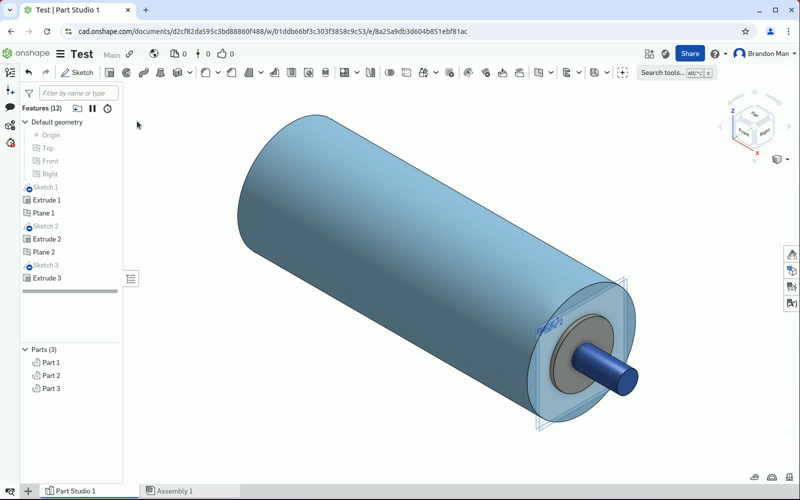
mouse_move(73, 189)
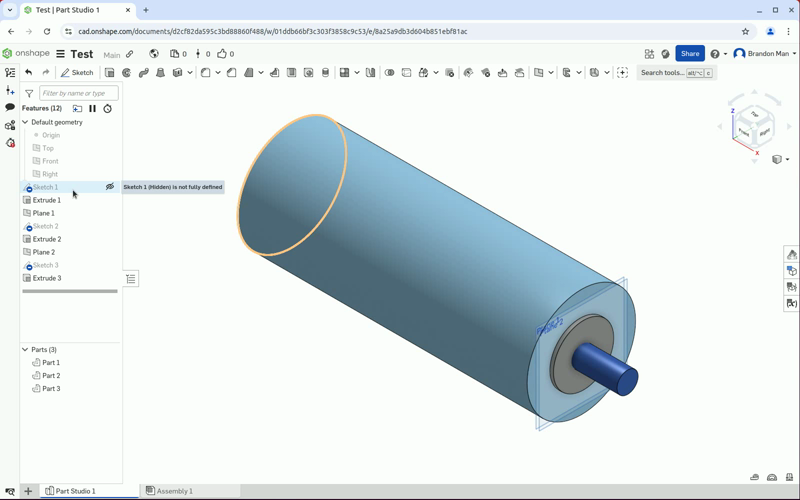
click(73, 189)